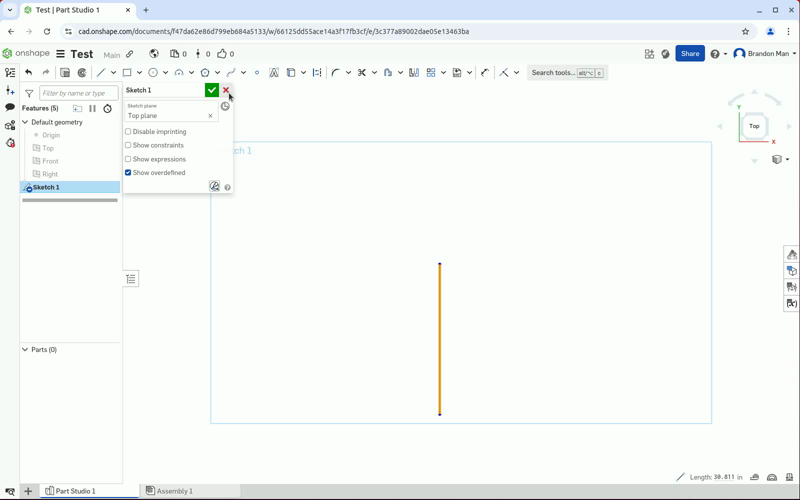
key(shift+h)
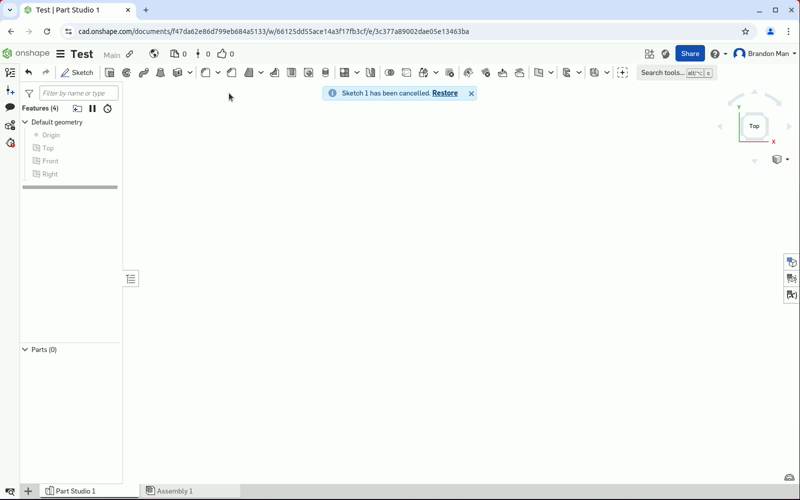
mouse_move(73, 352)
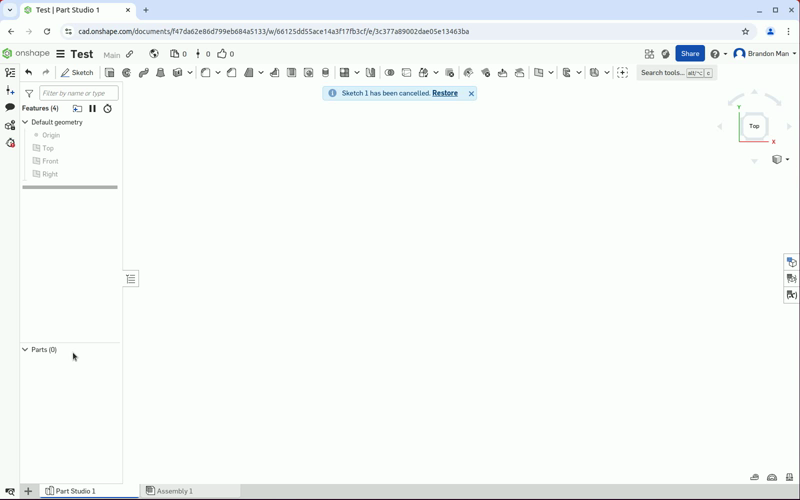
key(y)
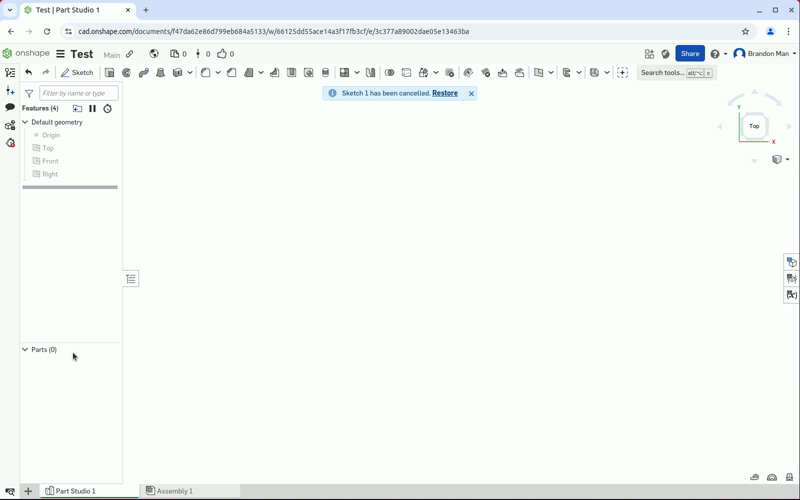
key(shift+p)
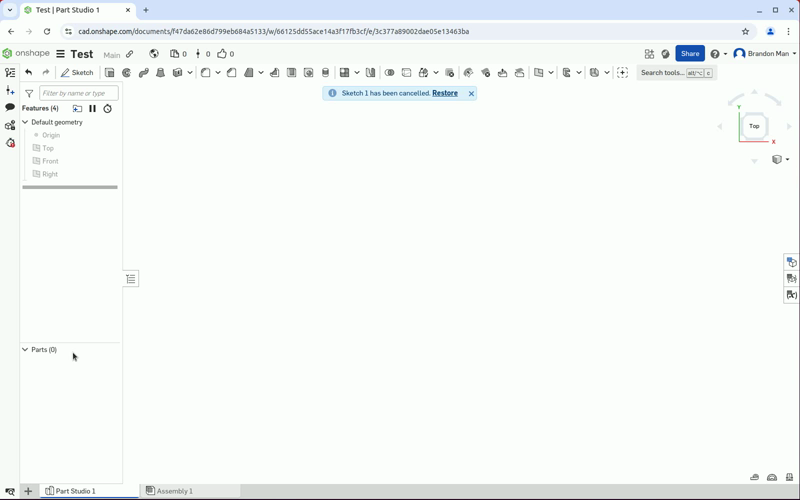
key(space)
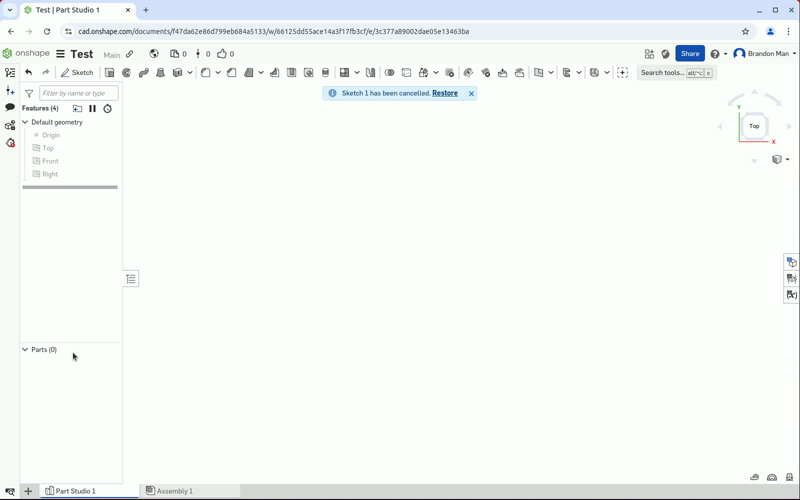
key_down(shift)
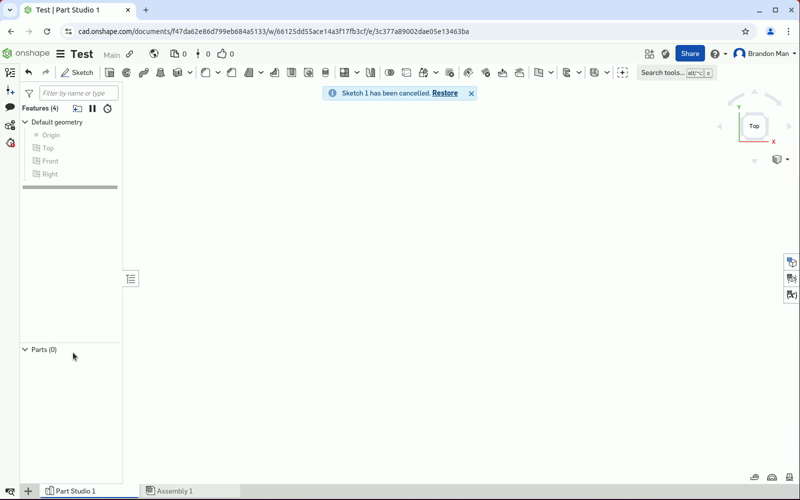
key(up)
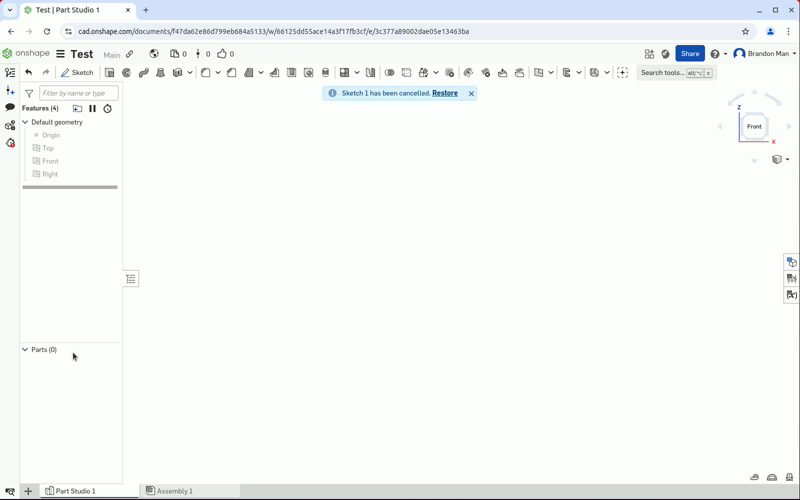
key_up(shift)
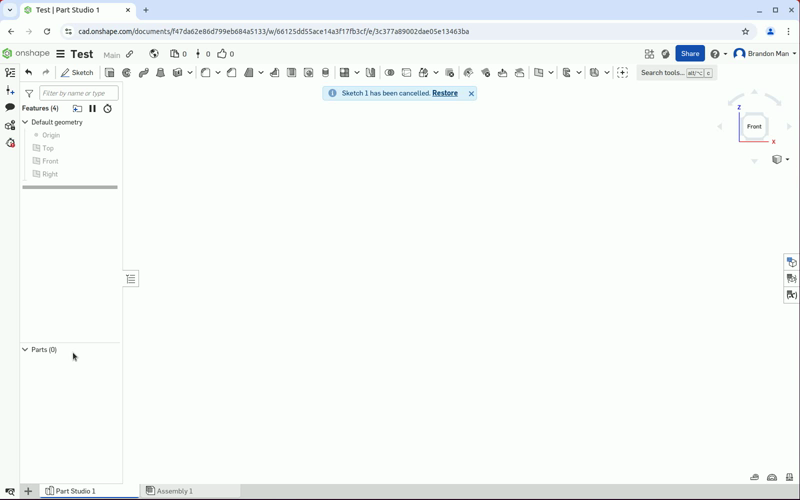
mouse_move(73, 352)
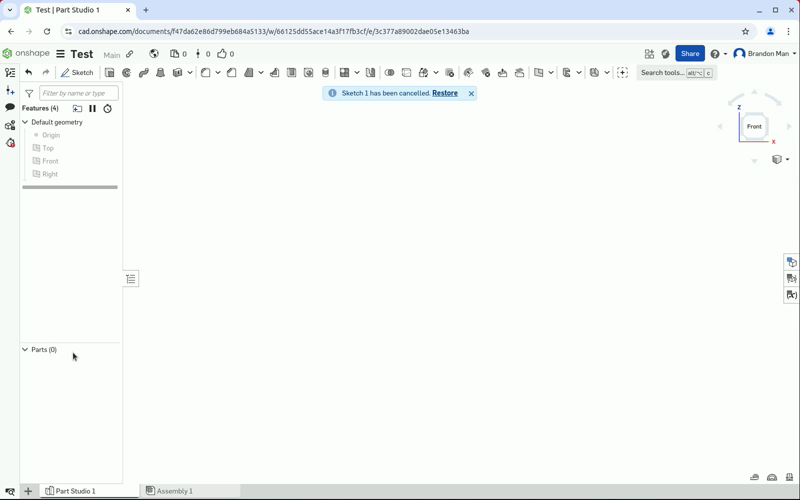
key(shift+y)
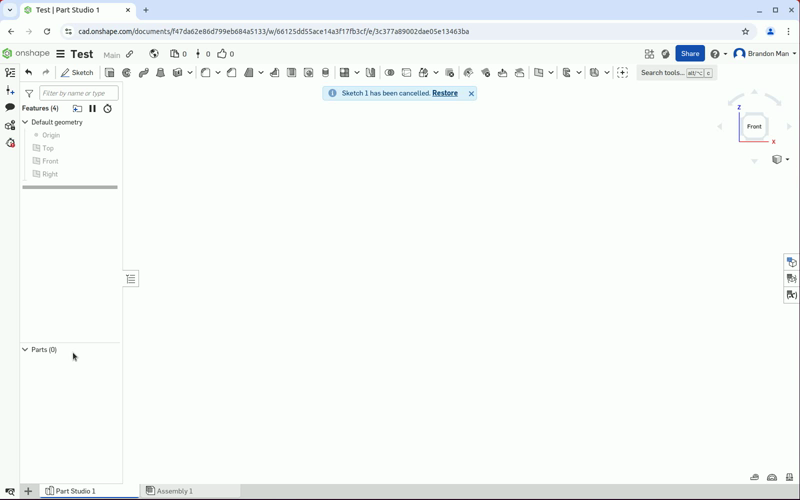
key(shift+s)
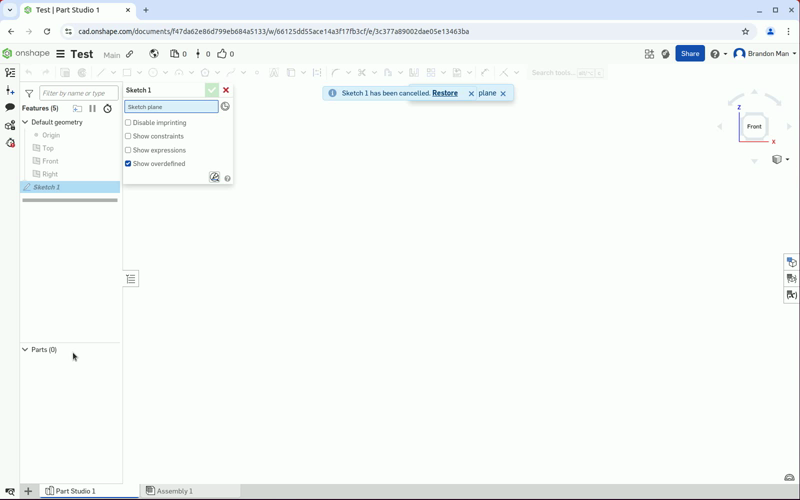
mouse_move(73, 163)
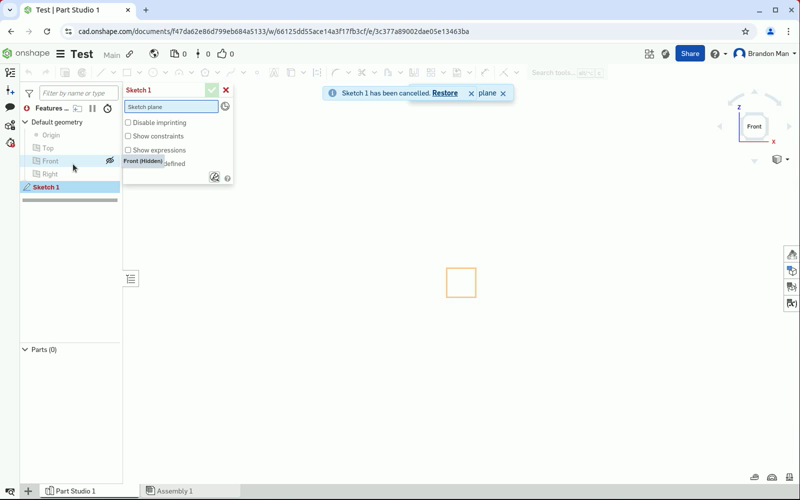
click(73, 163)
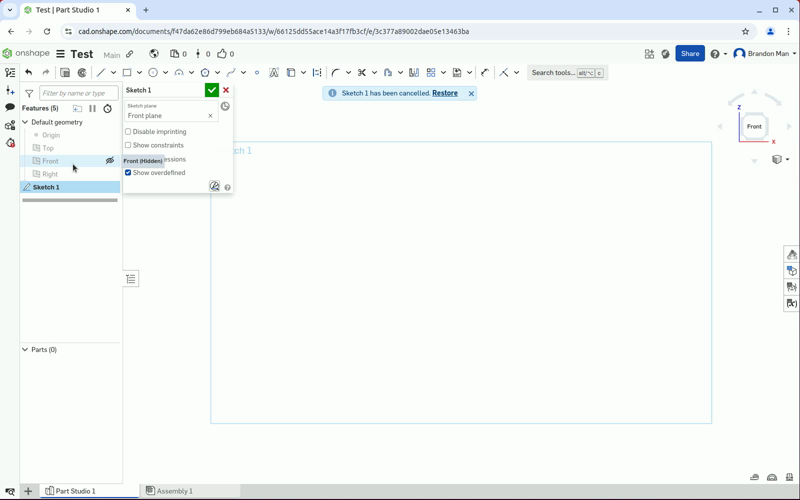
mouse_move(73, 352)
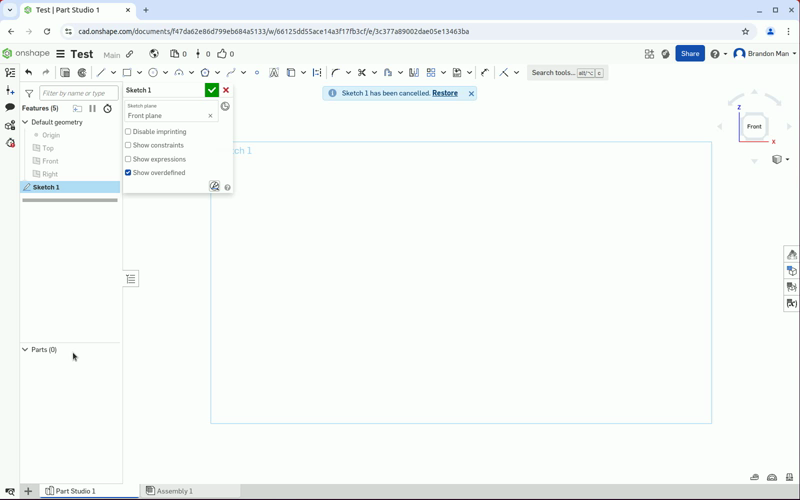
key(y)
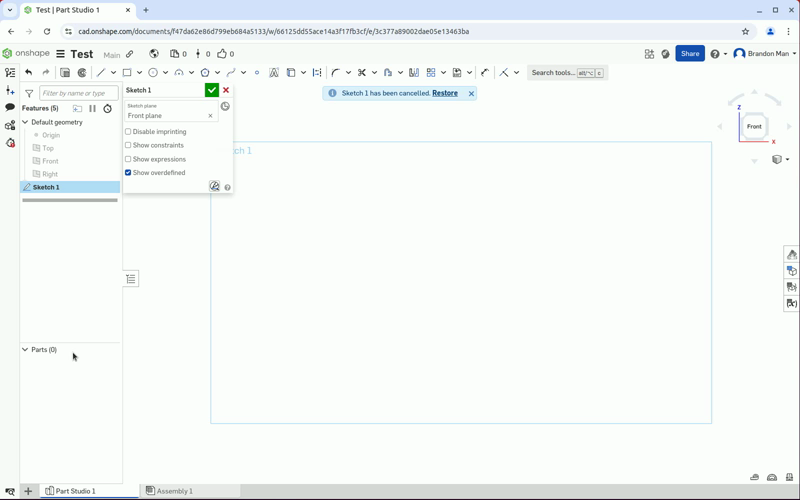
key(l)
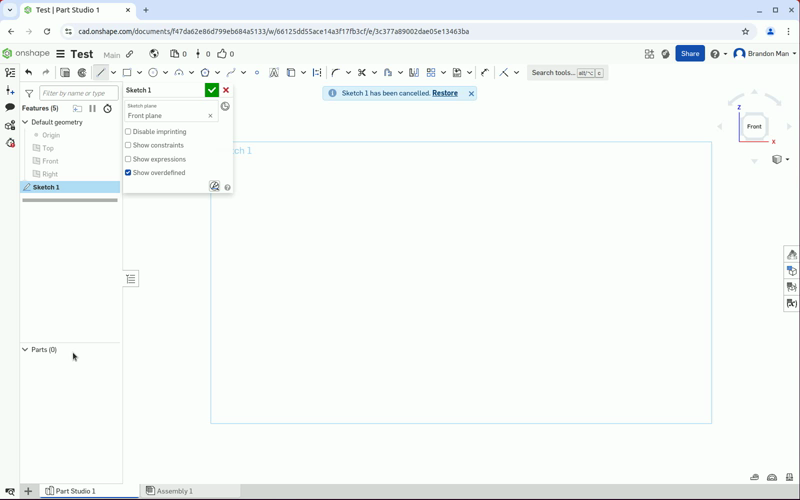
key_down(shift)
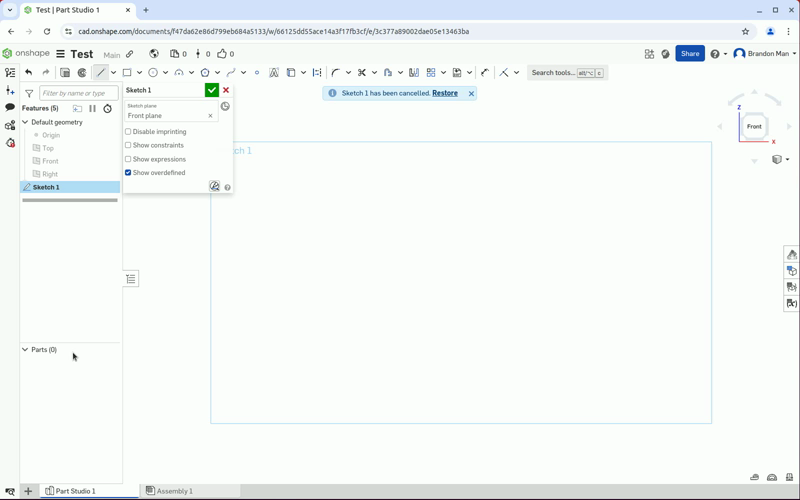
mouse_move(460, 282)
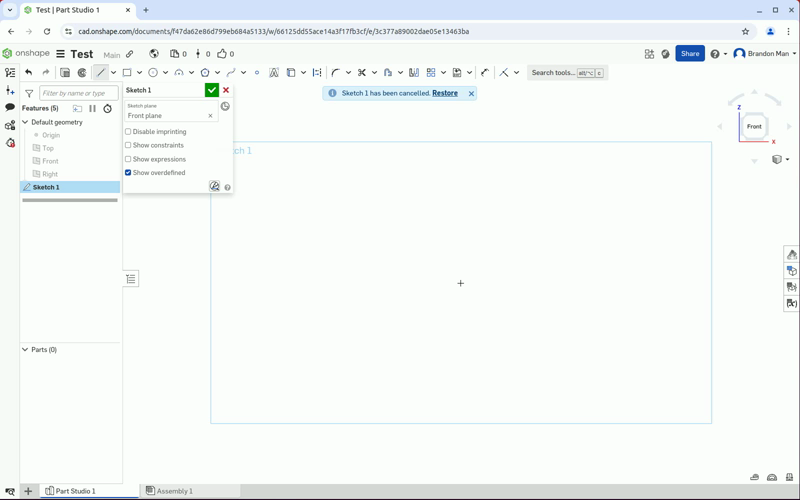
click(460, 282)
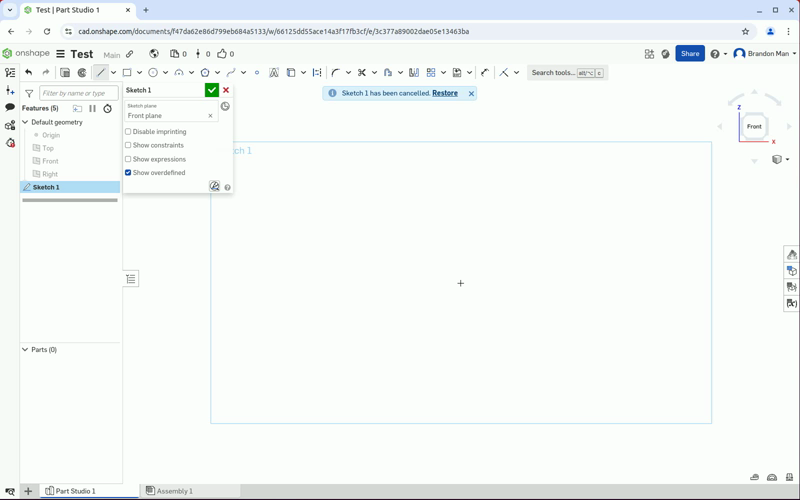
key_up(shift)
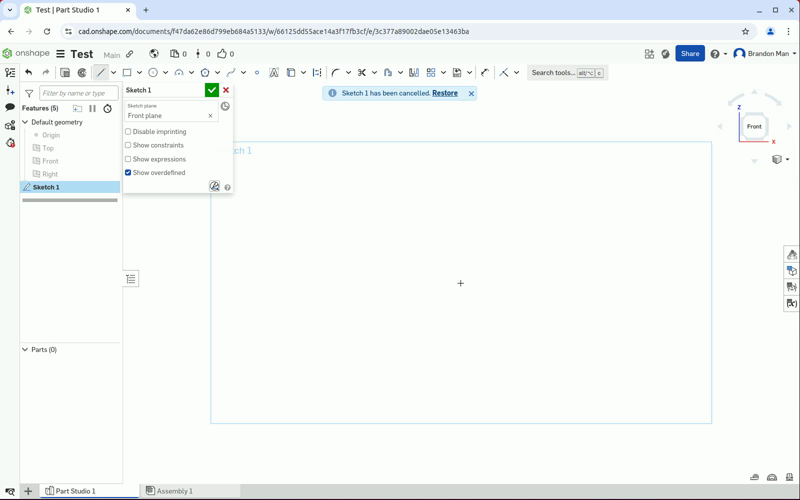
key_down(shift)
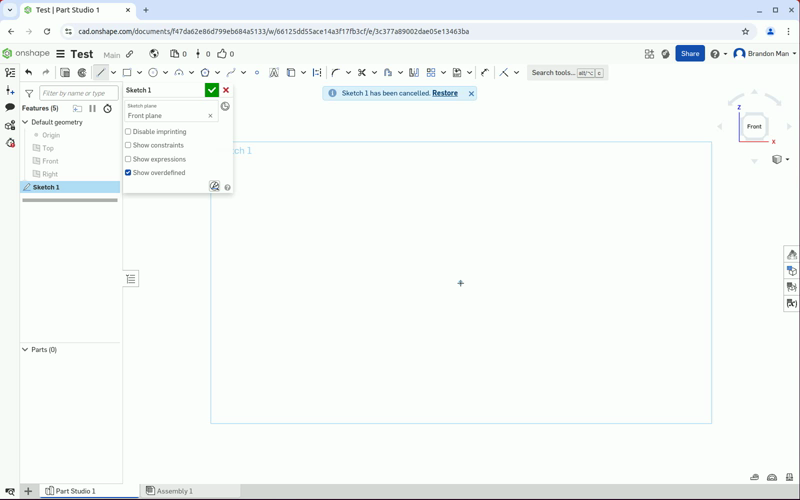
mouse_move(573, 282)
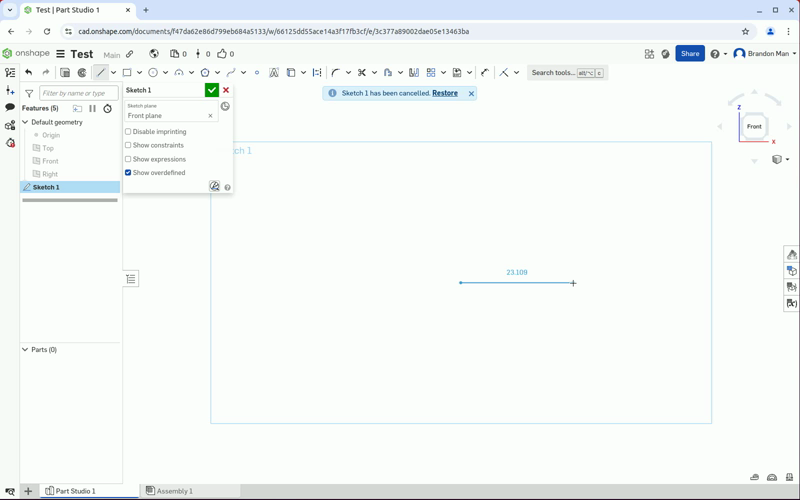
click(573, 282)
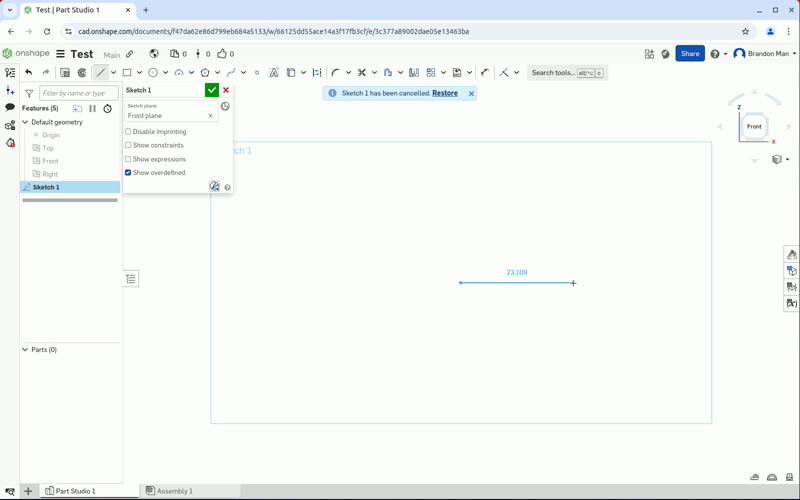
key_up(shift)
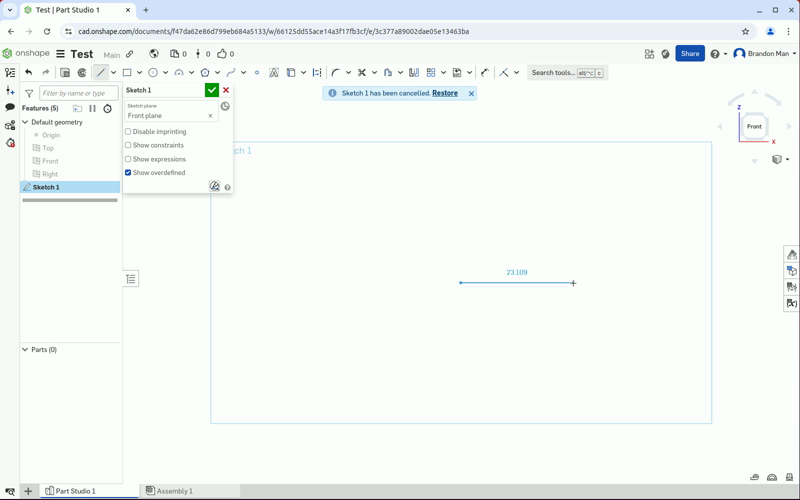
key_down(shift)
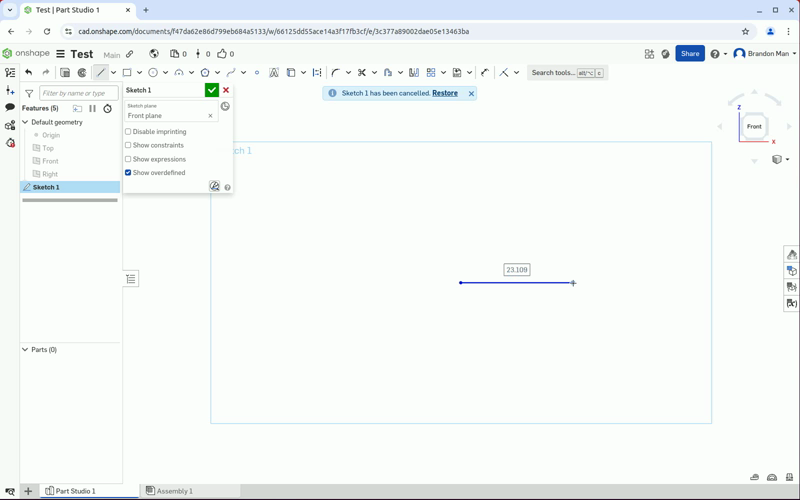
mouse_move(589, 282)
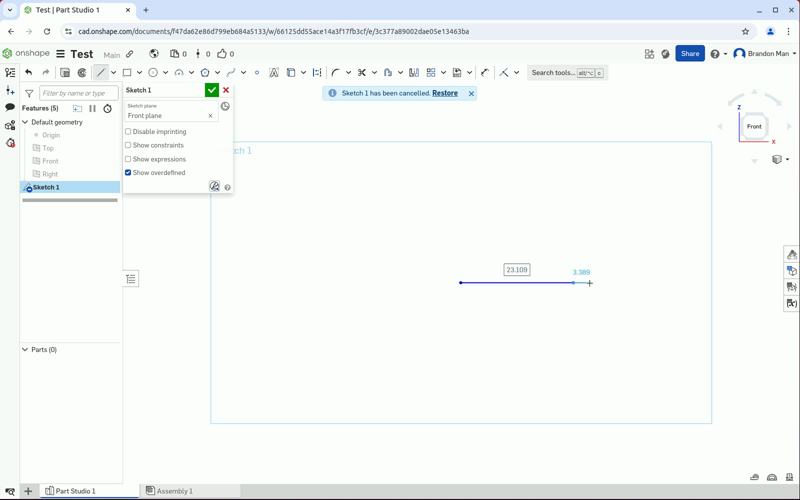
mouse_move(573, 245)
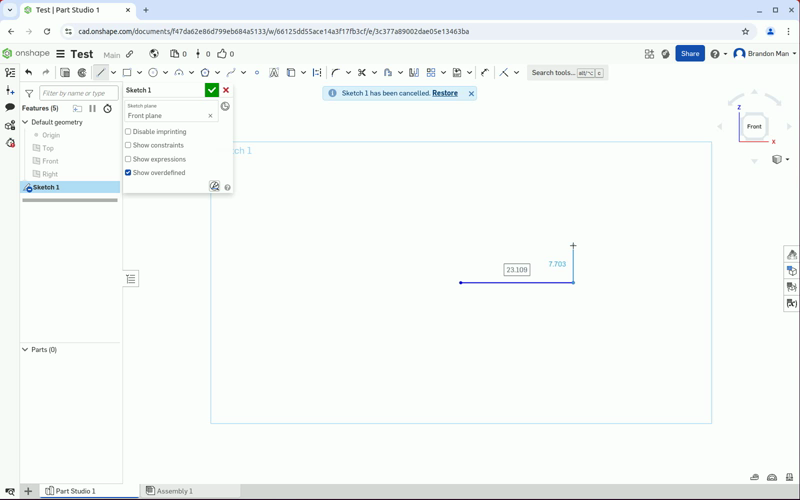
click(573, 245)
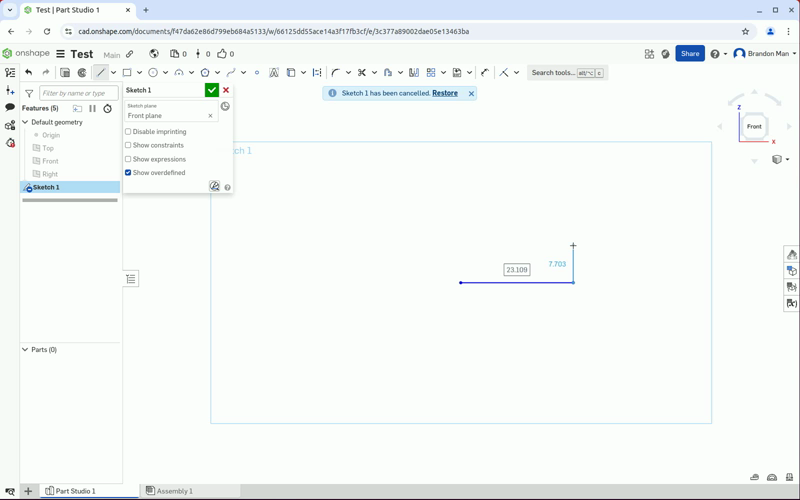
key_up(shift)
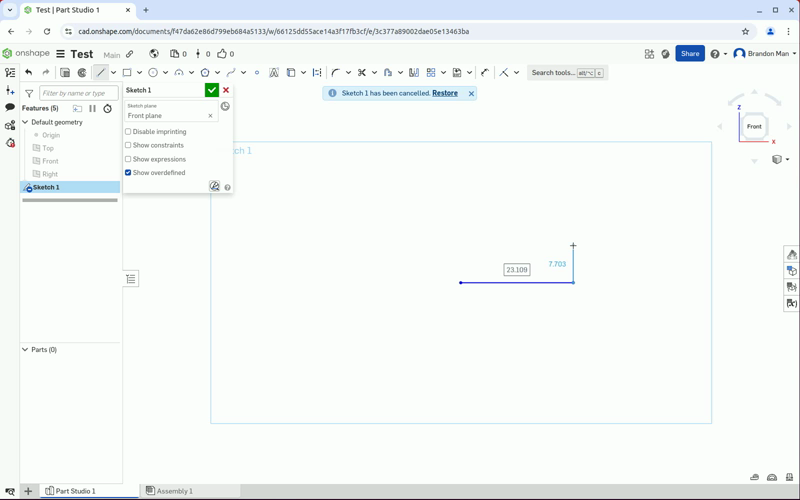
key_down(shift)
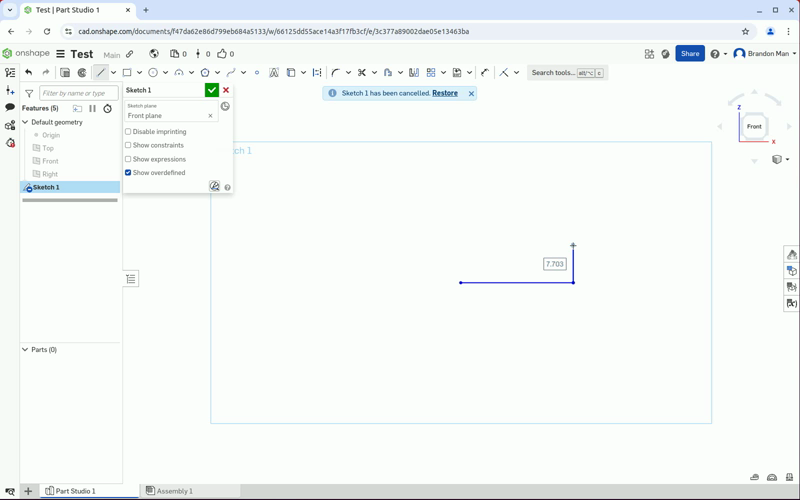
mouse_move(460, 245)
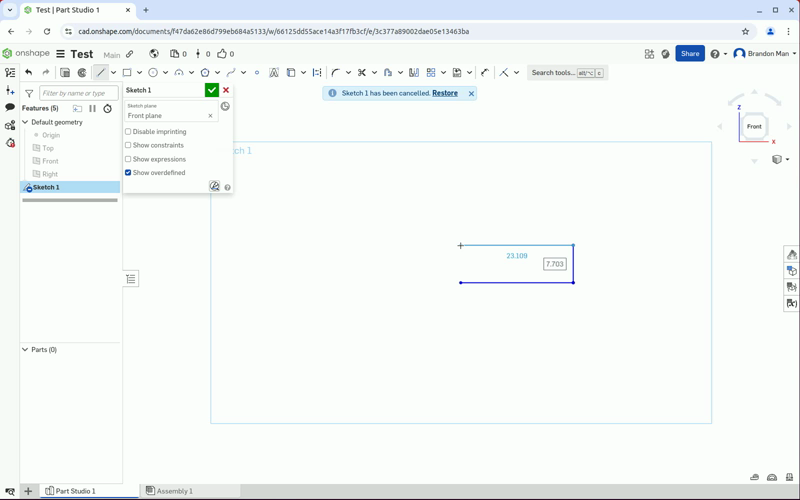
click(460, 245)
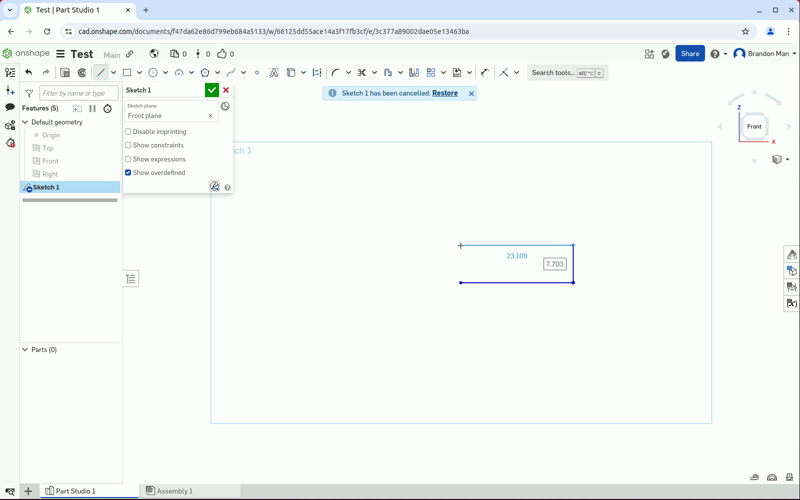
key_up(shift)
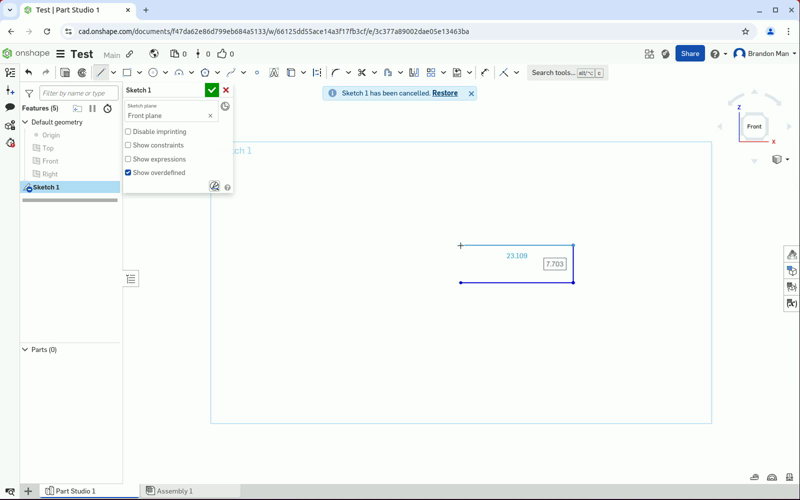
mouse_move(490, 245)
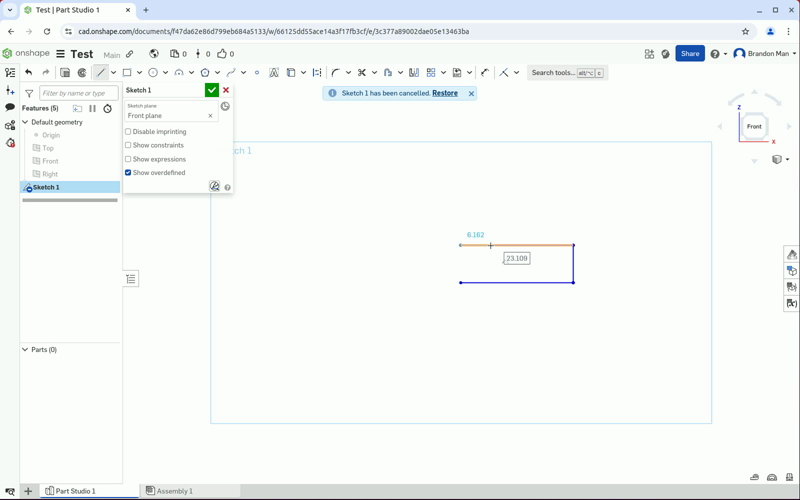
key_down(shift)
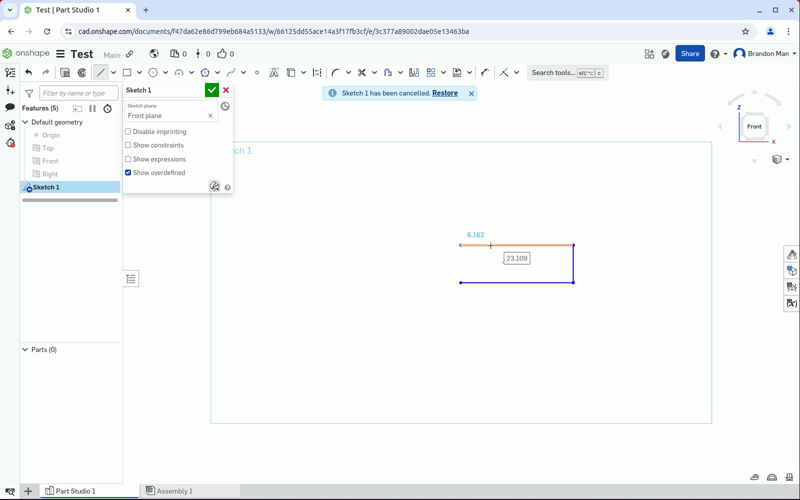
mouse_move(460, 282)
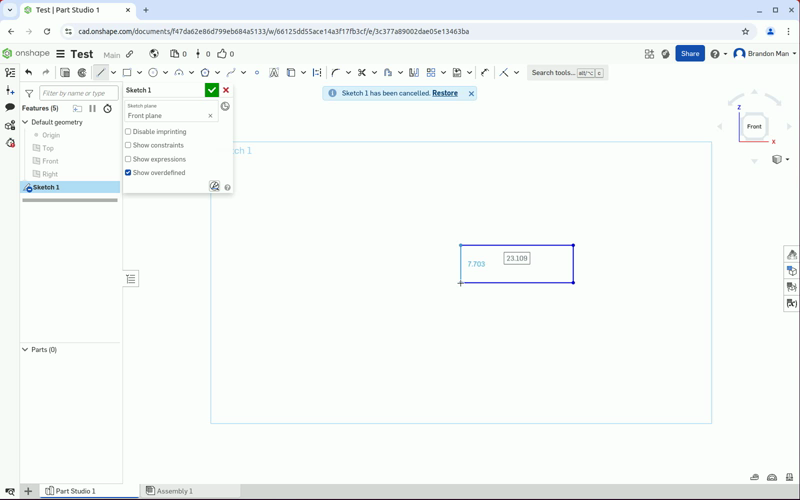
key_up(shift)
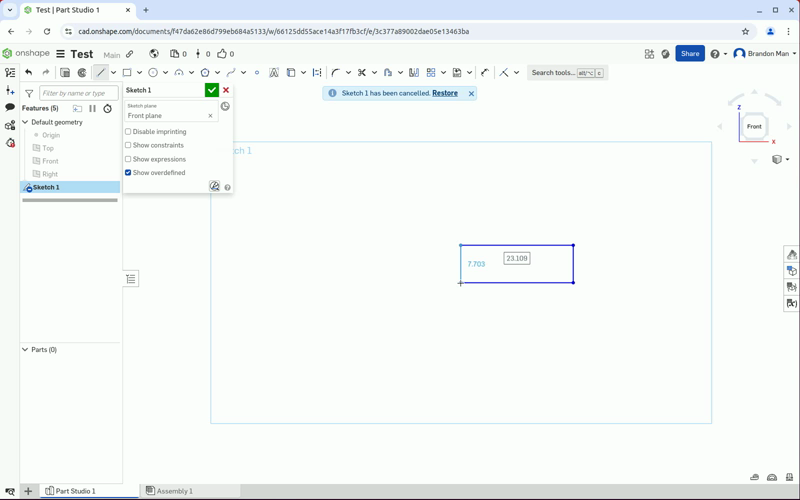
click(460, 282)
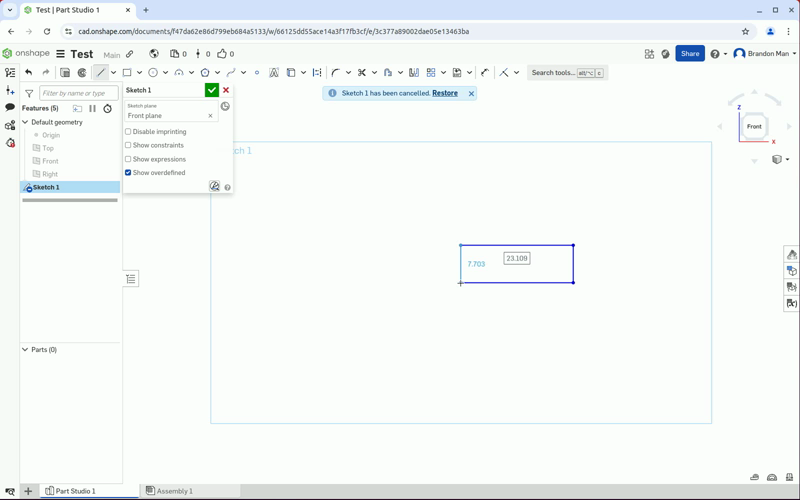
key(esc)
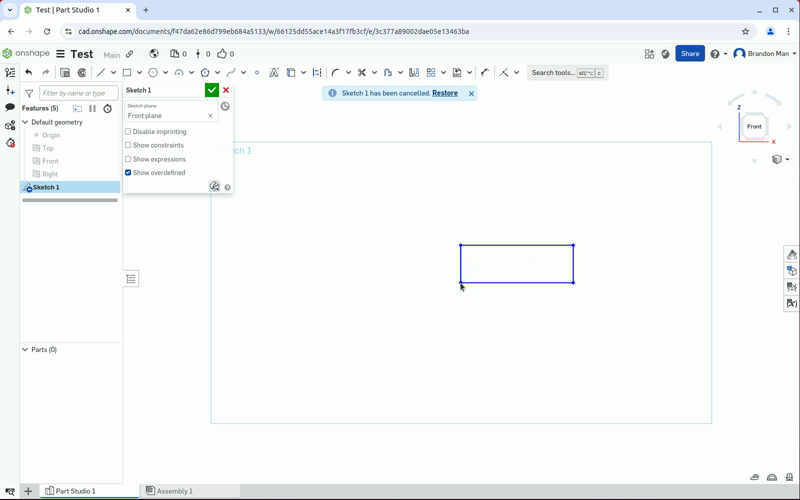
mouse_move(498, 267)
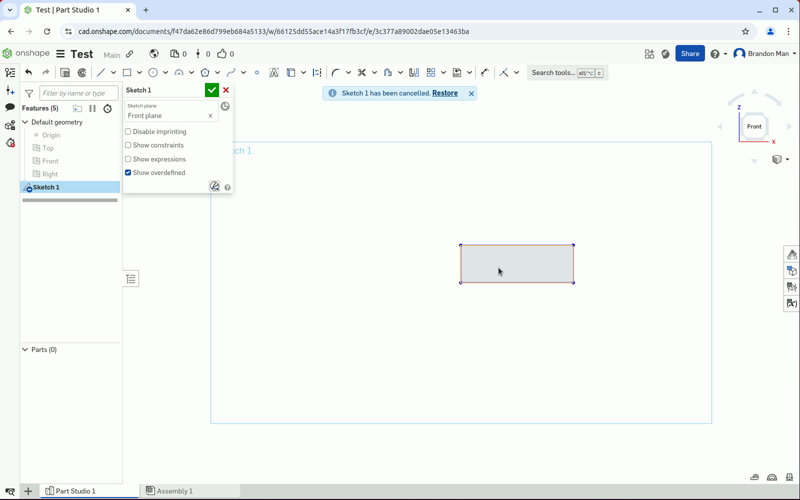
click(498, 267)
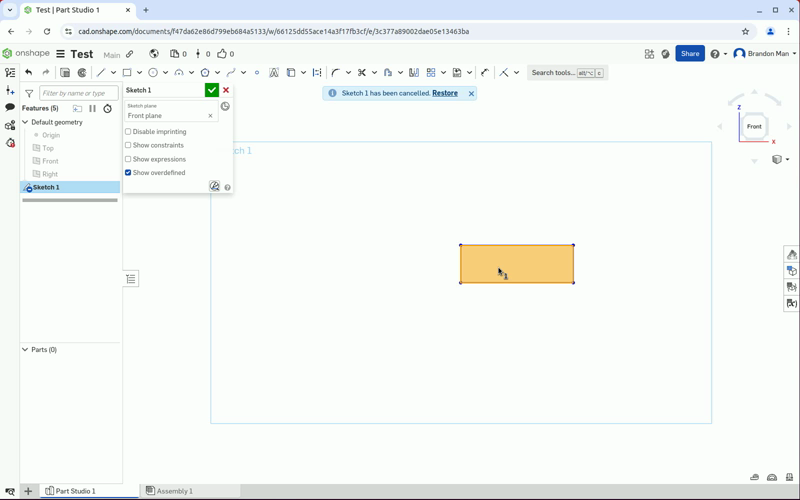
mouse_move(73, 352)
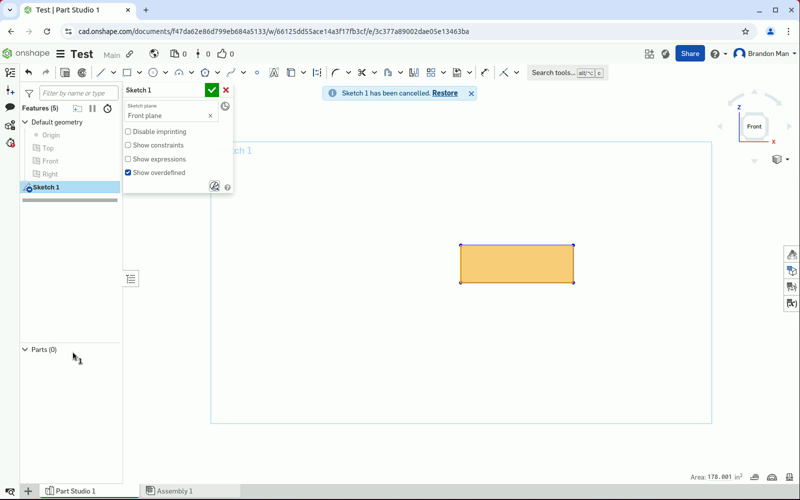
key(shift+y)
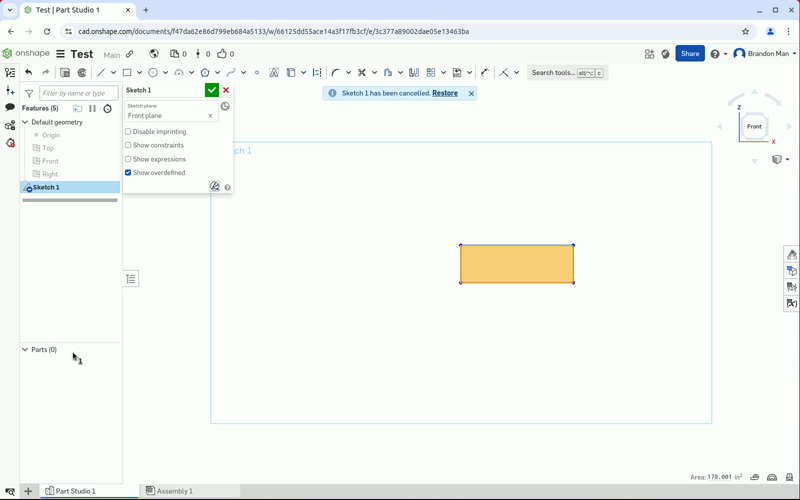
key(shift+e)
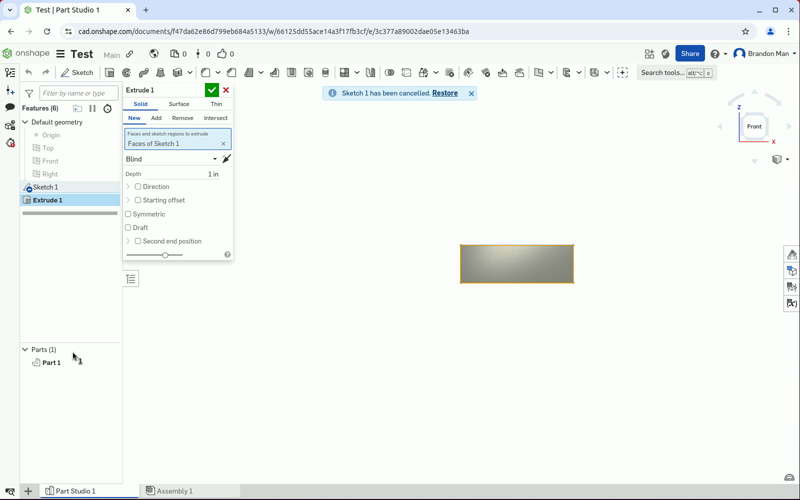
mouse_move(143, 106)
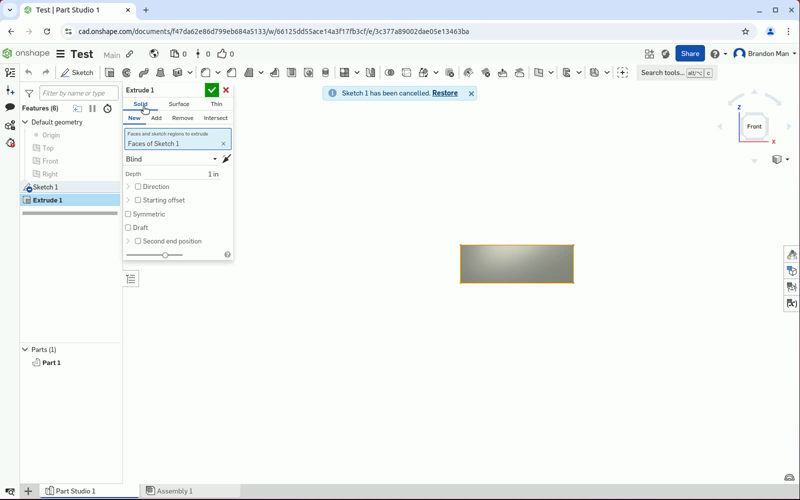
click(143, 106)
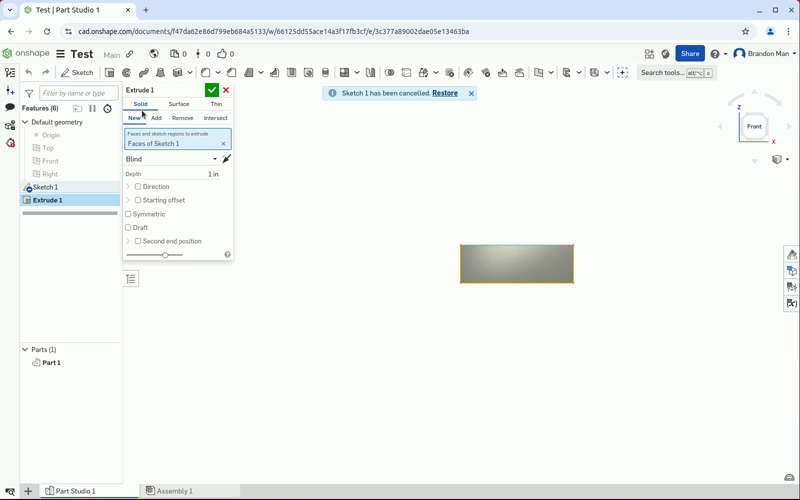
mouse_move(137, 120)
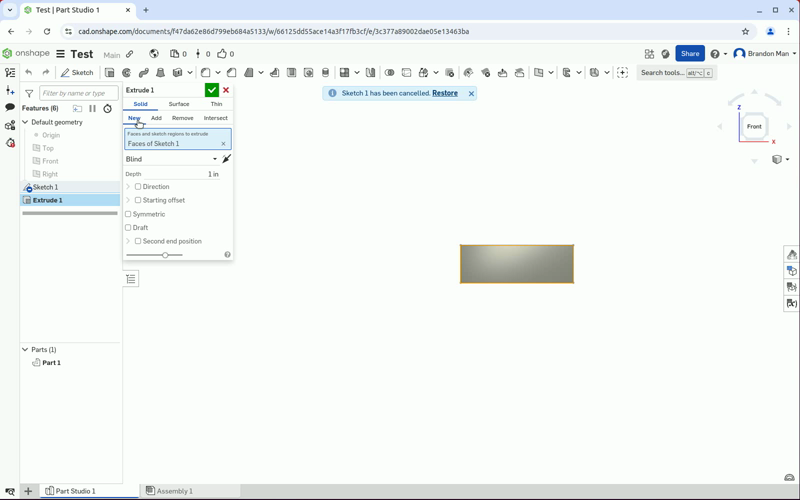
click(137, 120)
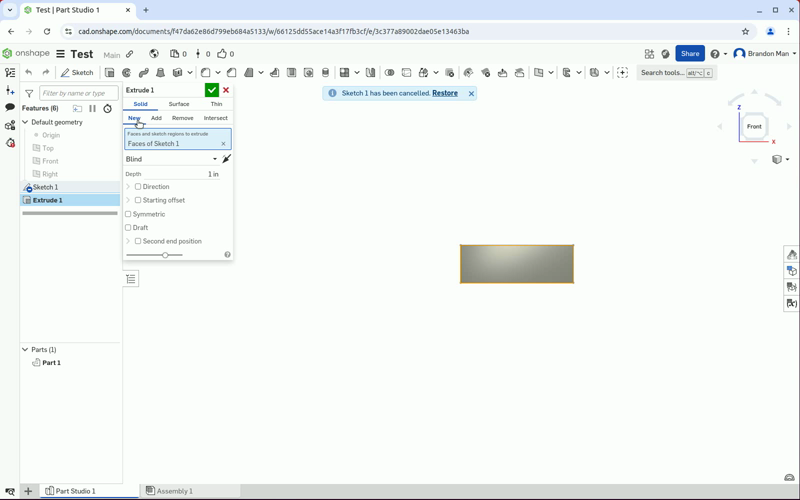
key(tab, 4)
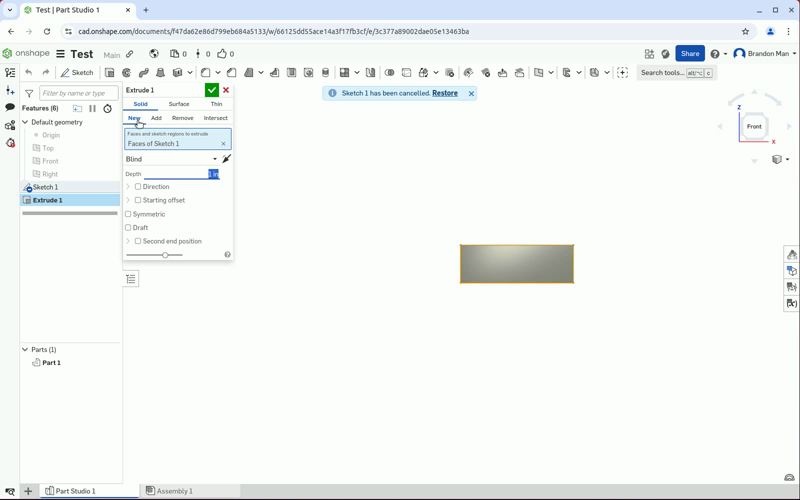
text(11.554)
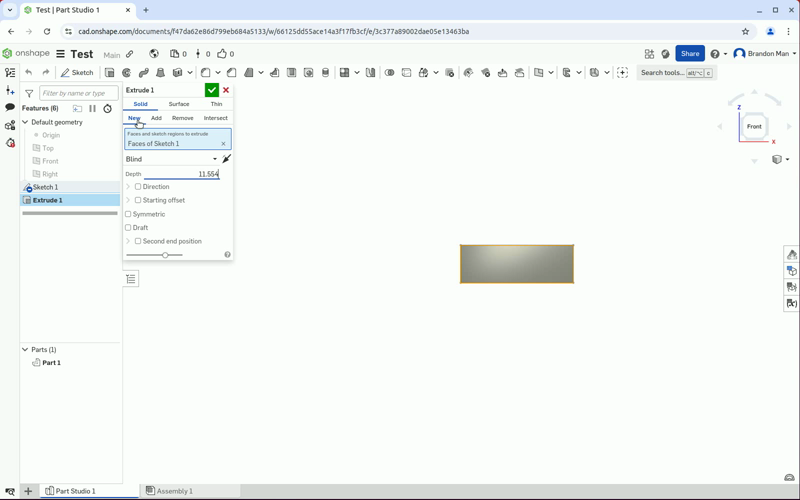
key(enter)
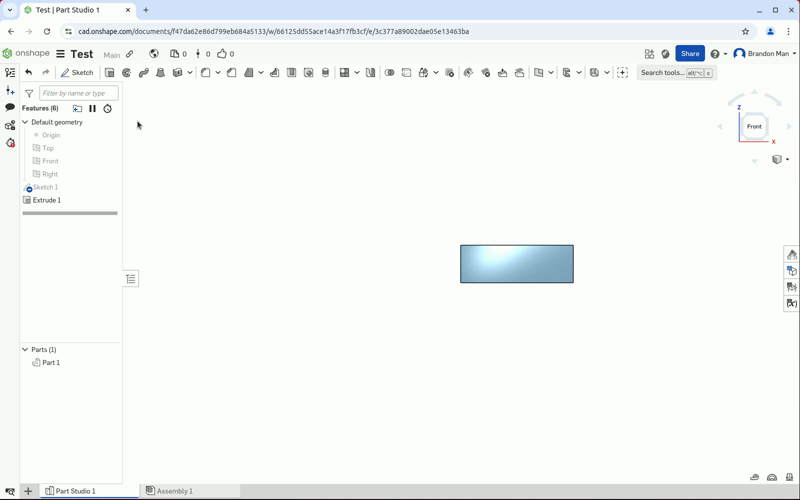
key(shift+h)
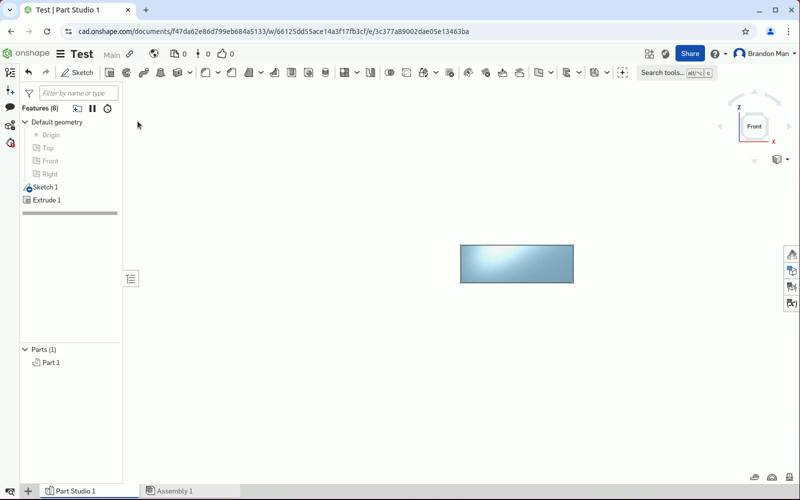
key(shift+h)
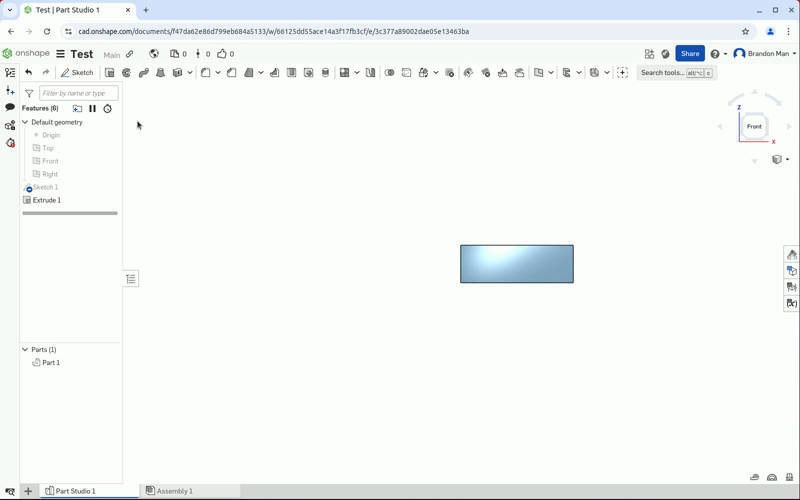
mouse_move(73, 189)
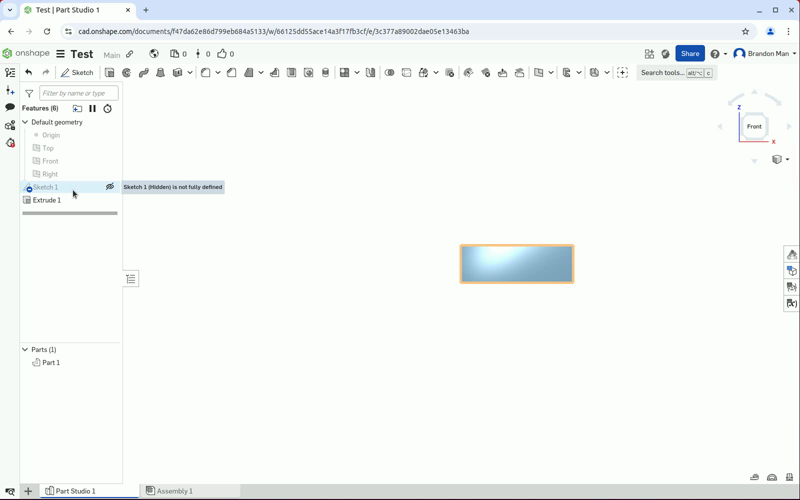
click(73, 189)
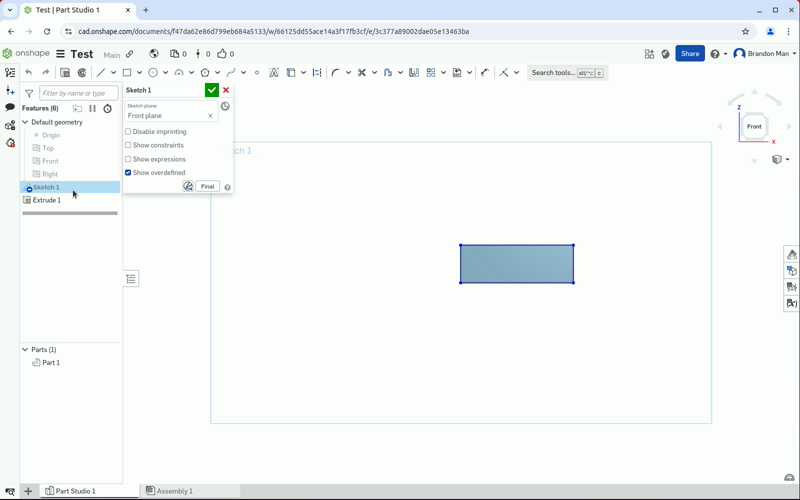
mouse_move(229, 92)
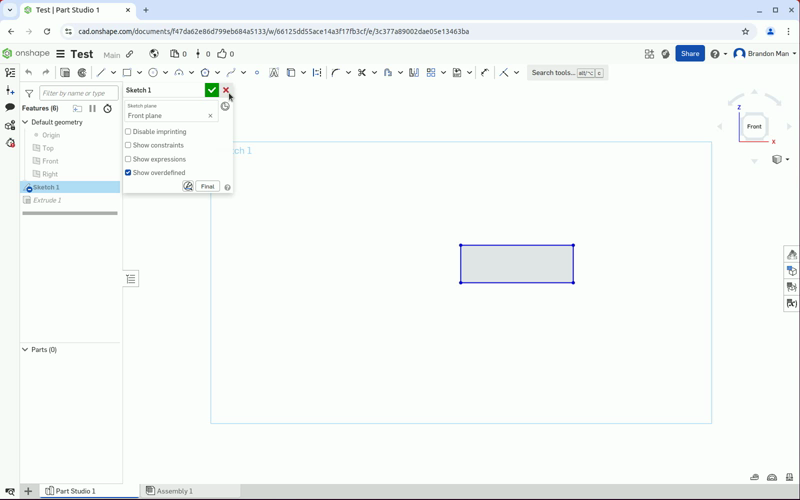
click(229, 92)
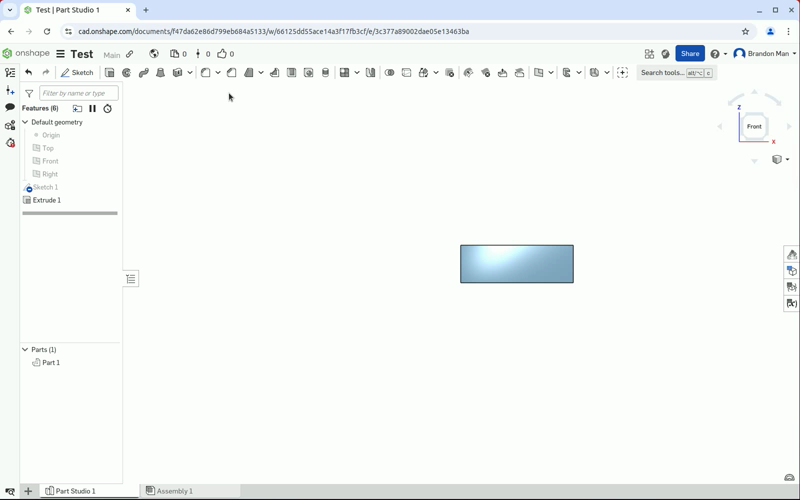
mouse_move(73, 352)
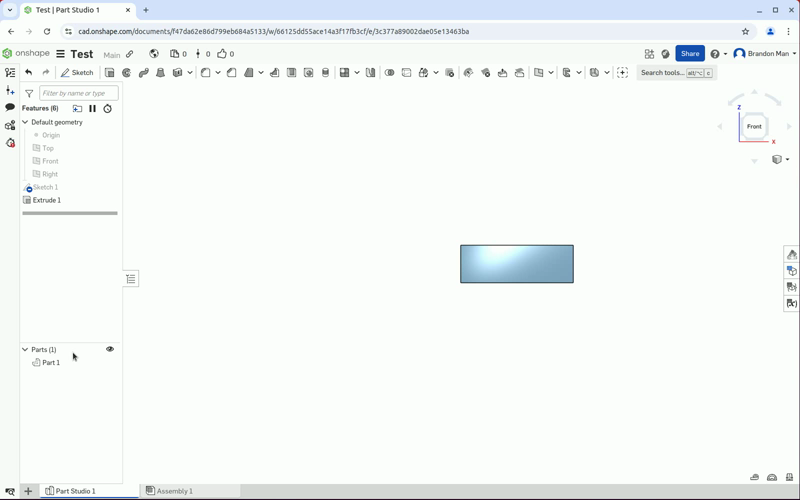
key(y)
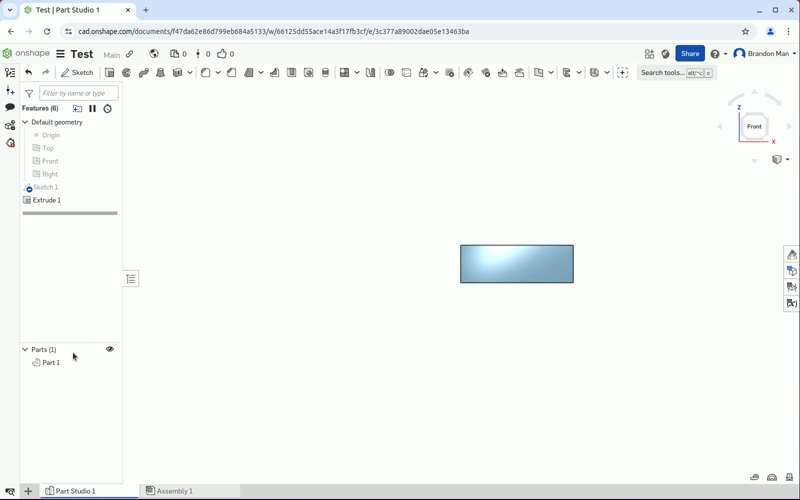
key(shift+p)
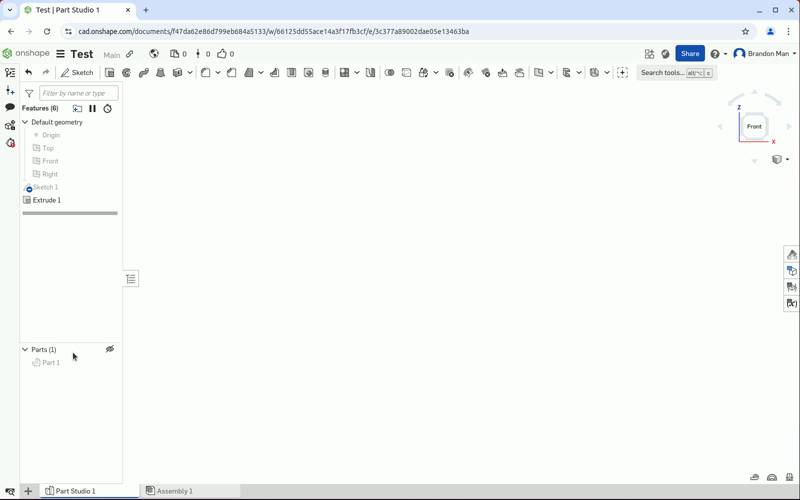
key(space)
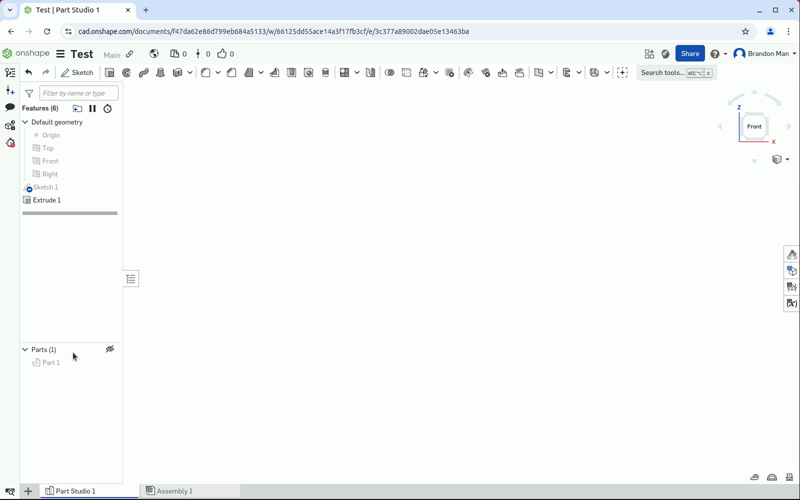
key_down(shift)
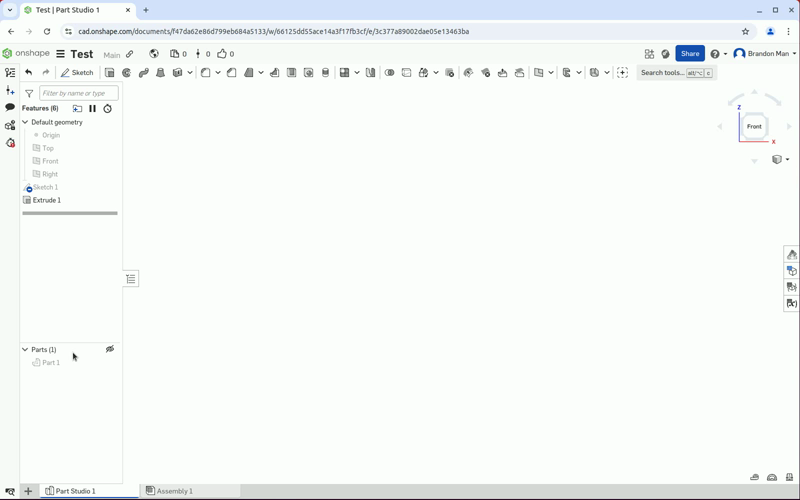
key(down)
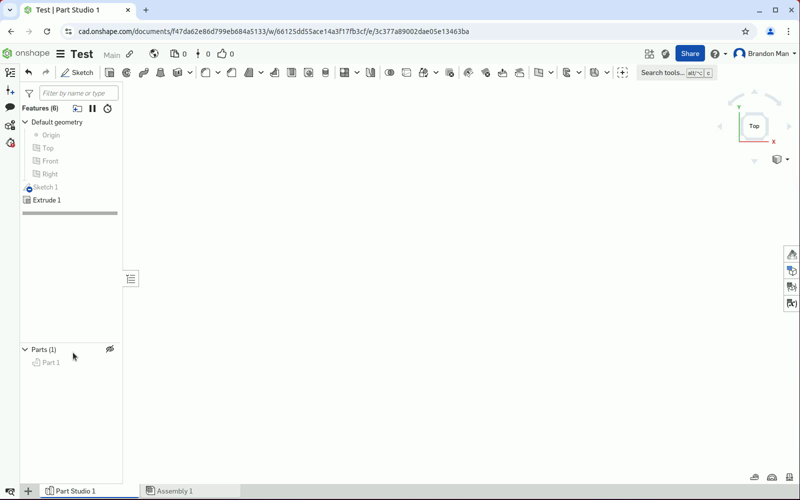
key_up(shift)
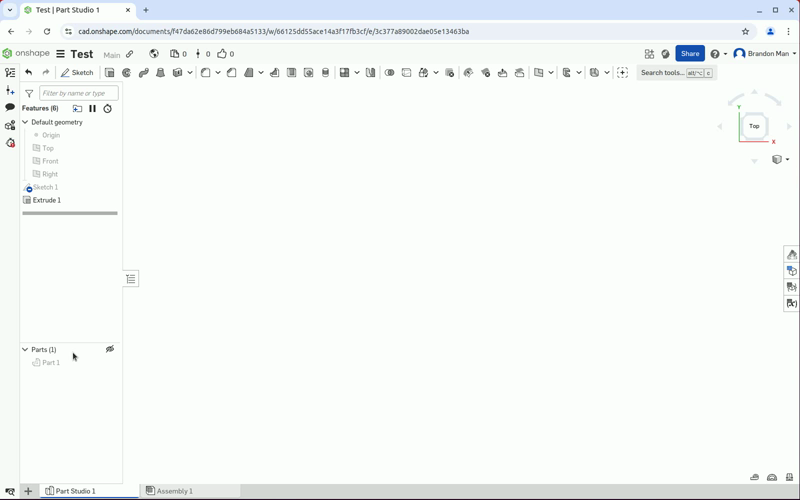
mouse_move(73, 352)
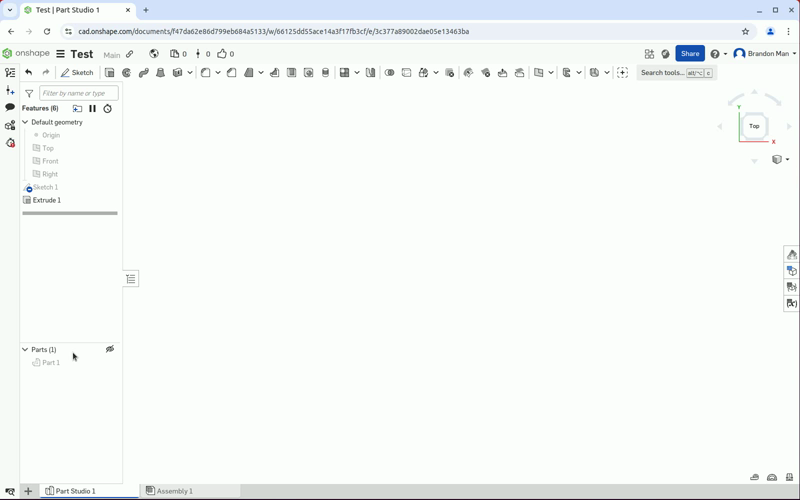
key(shift+y)
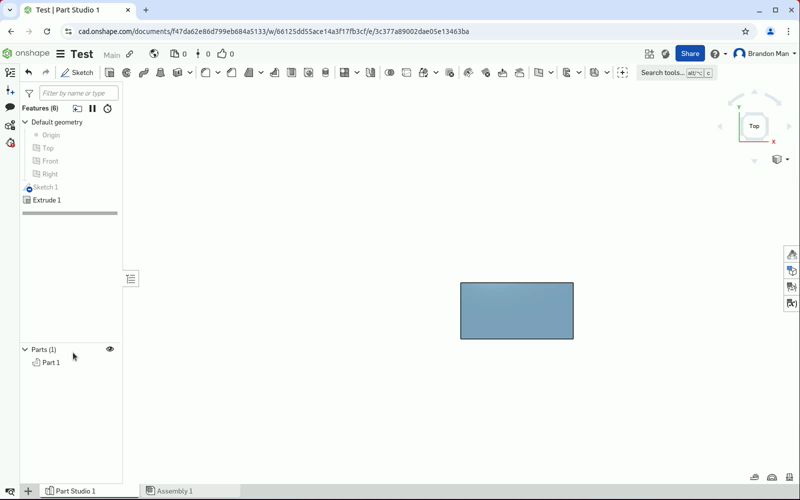
mouse_move(541, 75)
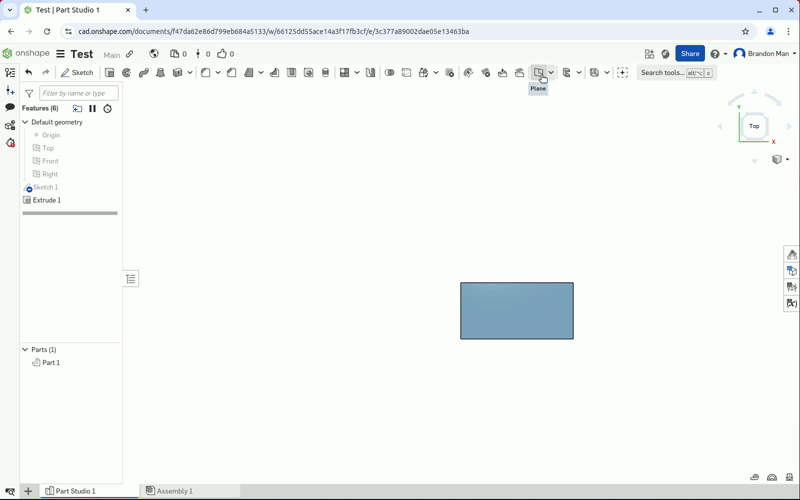
click(541, 75)
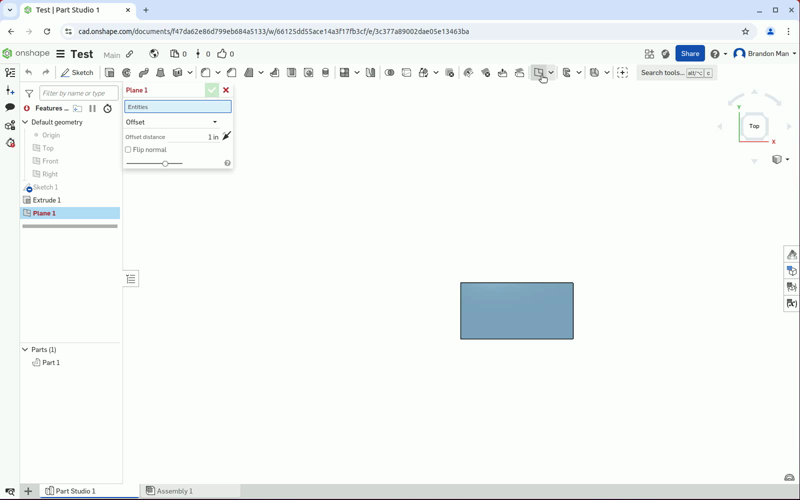
mouse_move(73, 150)
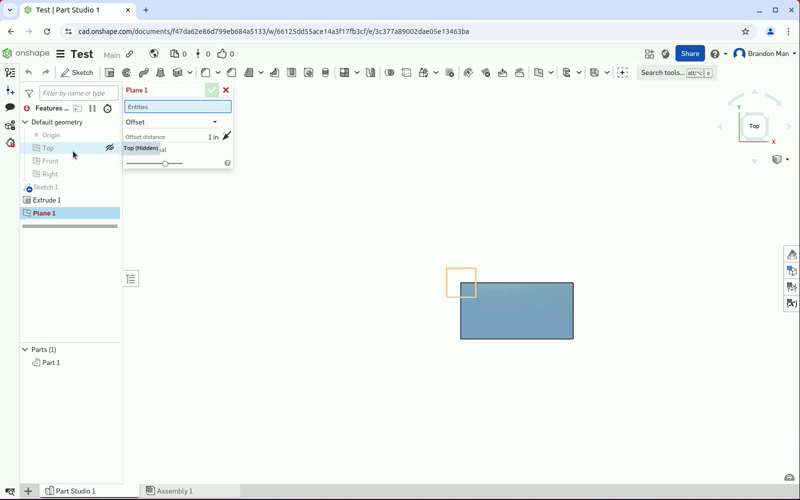
click(73, 150)
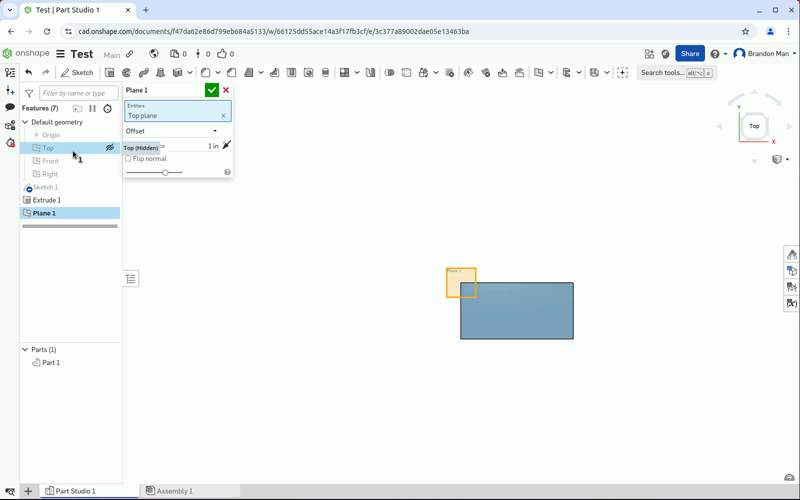
key(tab, 2)
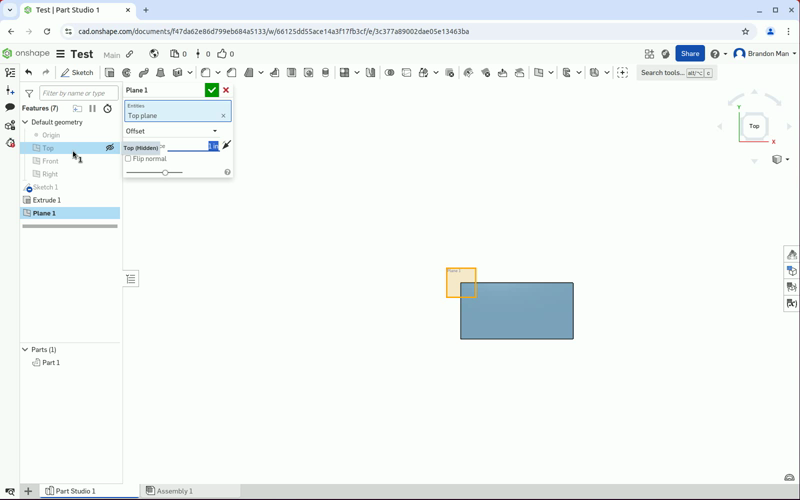
text(7.703)
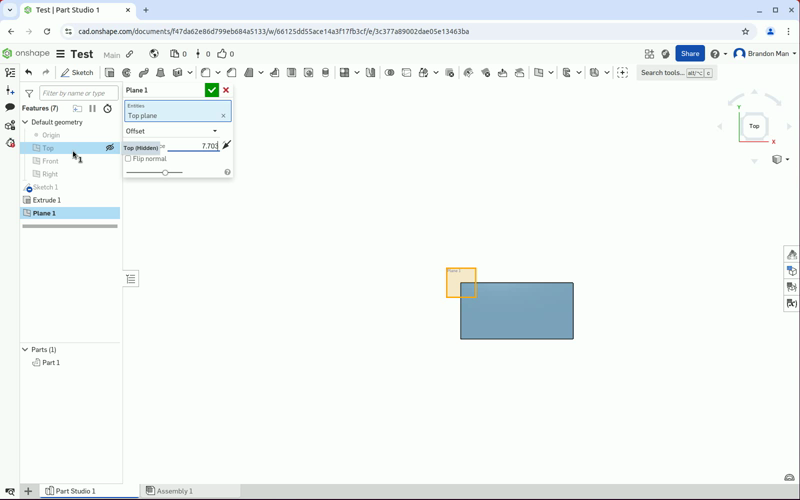
key(enter, 2)
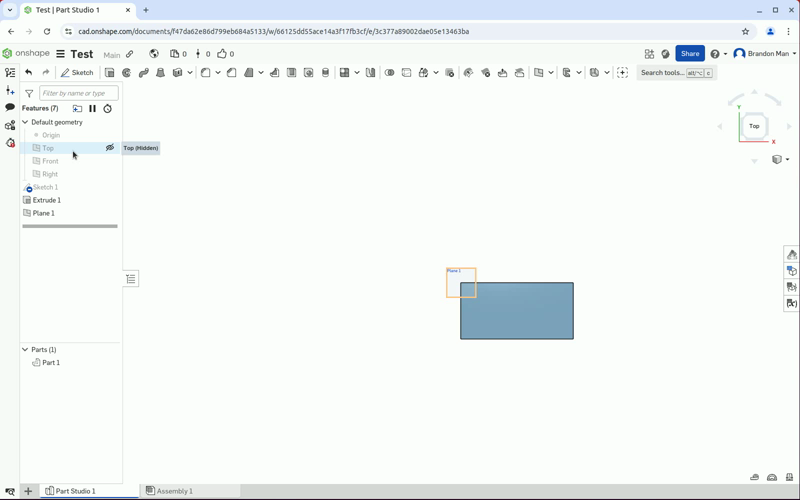
key(shift+s)
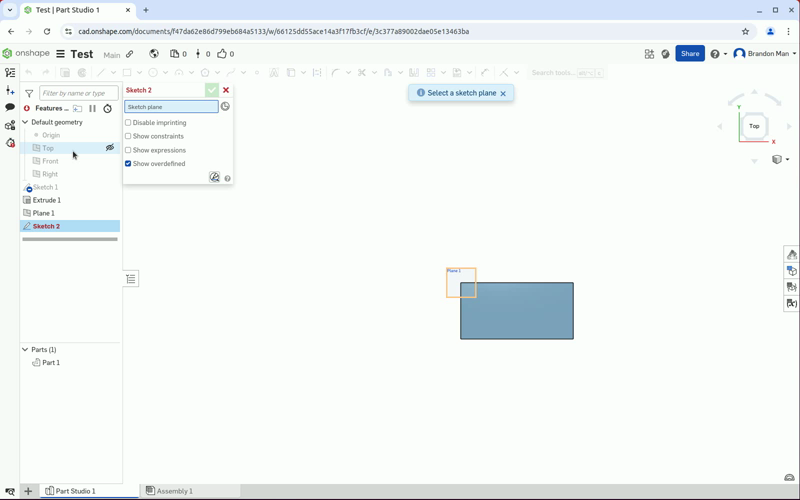
mouse_move(73, 215)
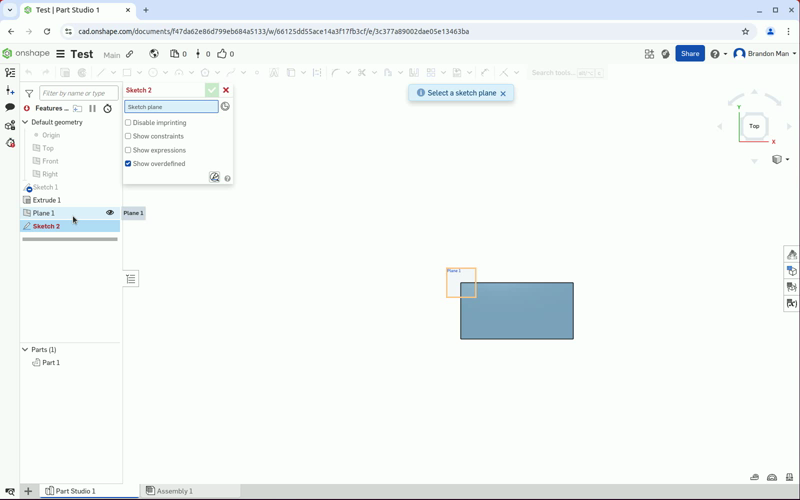
click(73, 215)
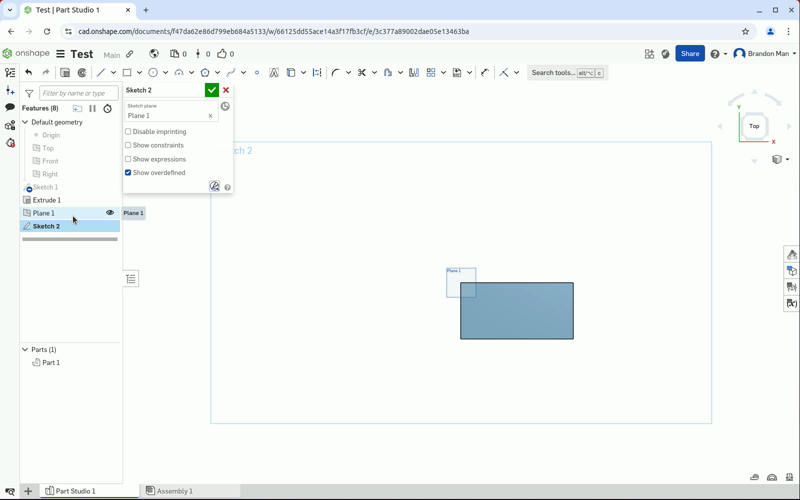
mouse_move(73, 352)
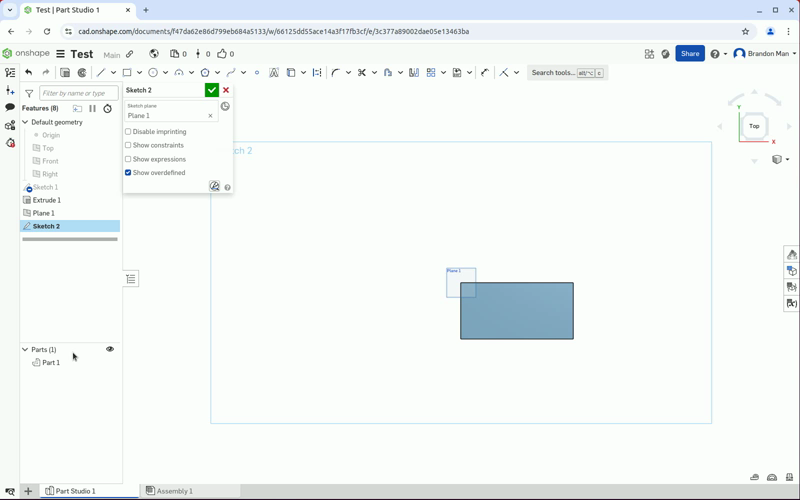
key(y)
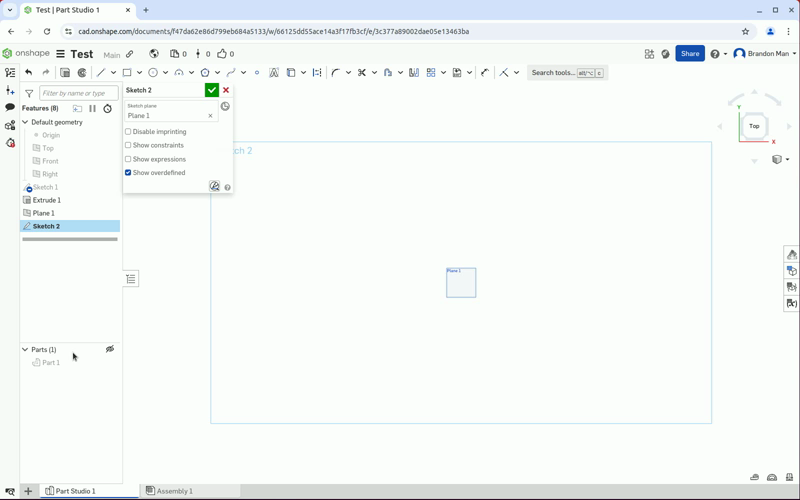
key(l)
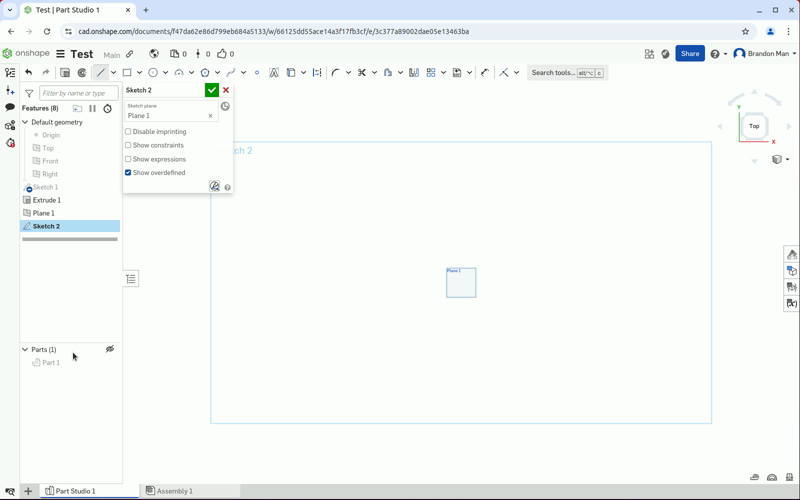
key_down(shift)
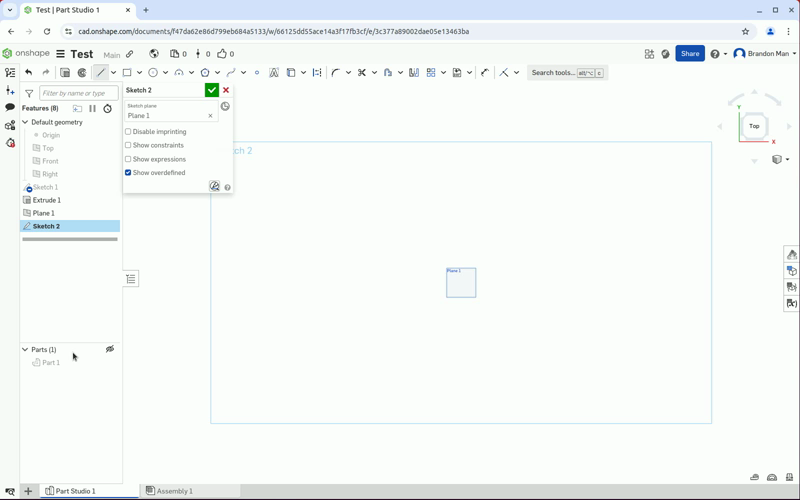
mouse_move(535, 320)
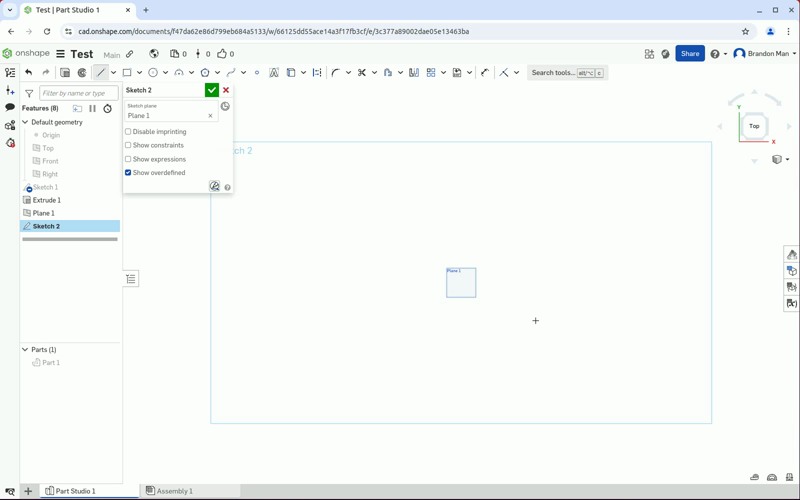
click(535, 320)
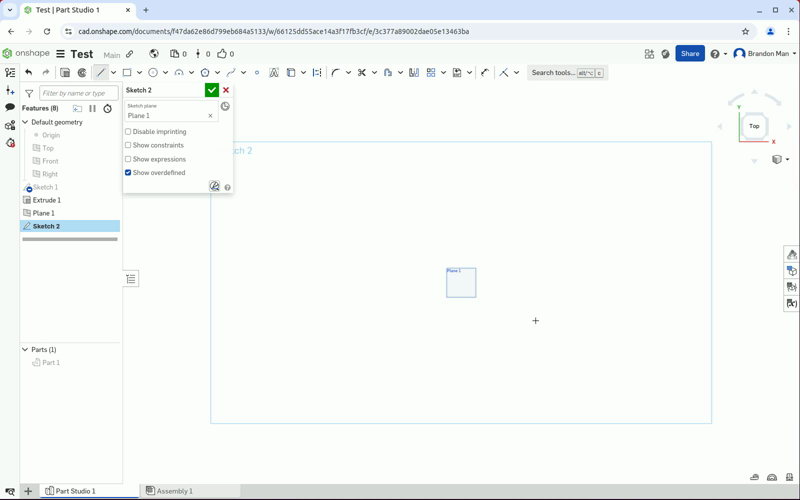
key_up(shift)
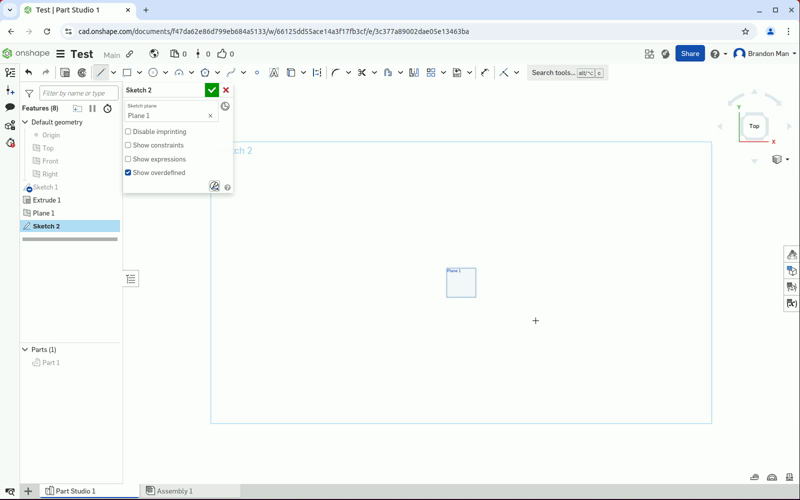
key_down(shift)
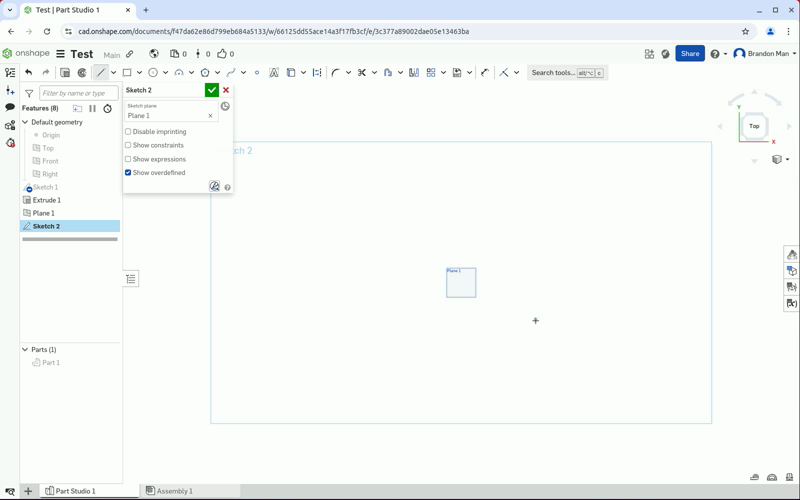
mouse_move(565, 320)
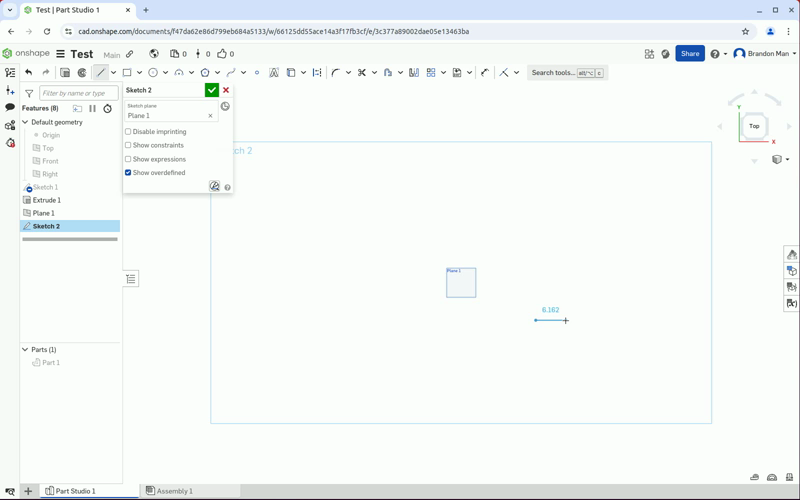
mouse_move(574, 320)
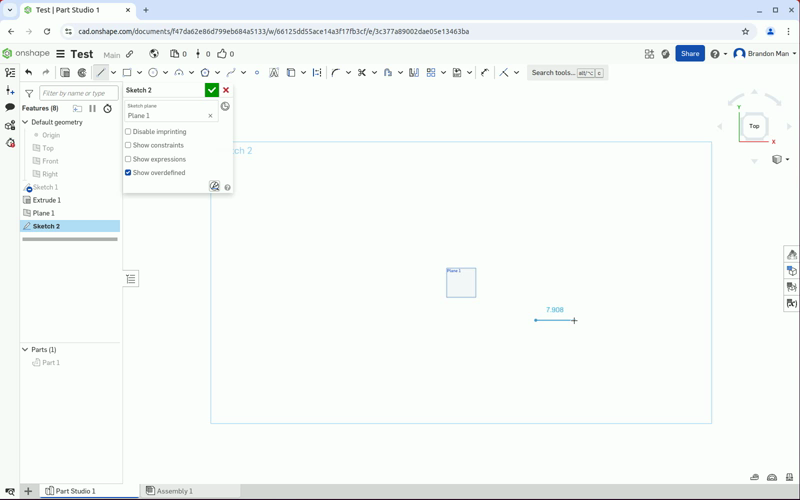
click(574, 320)
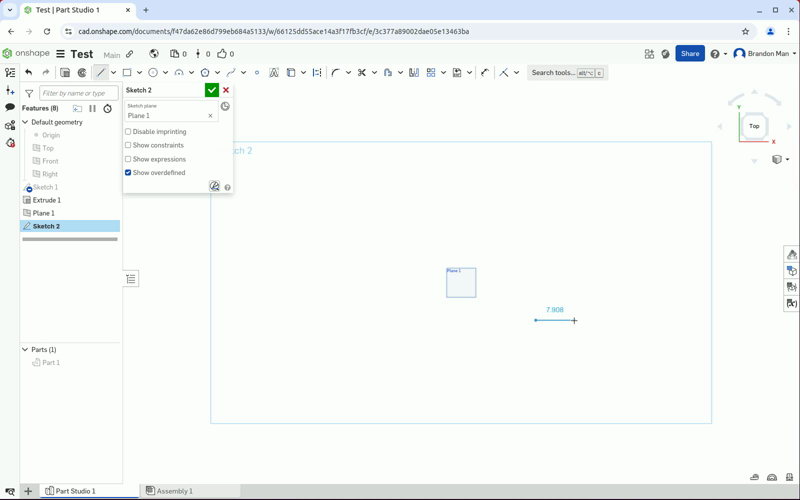
key_up(shift)
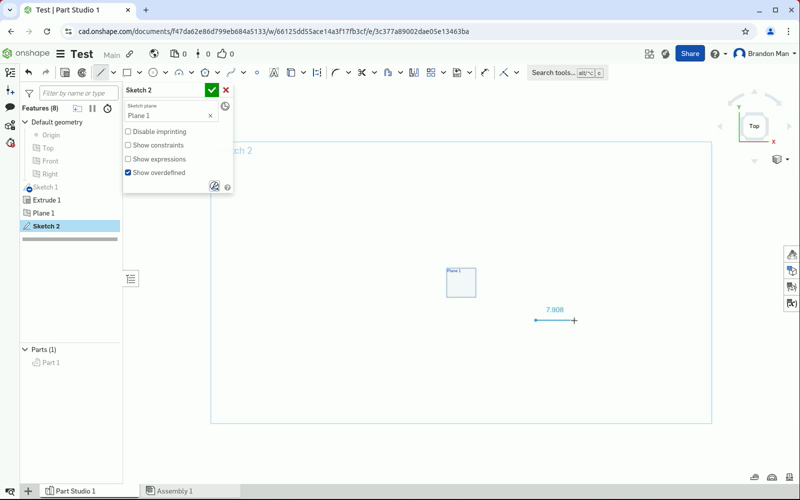
key_down(shift)
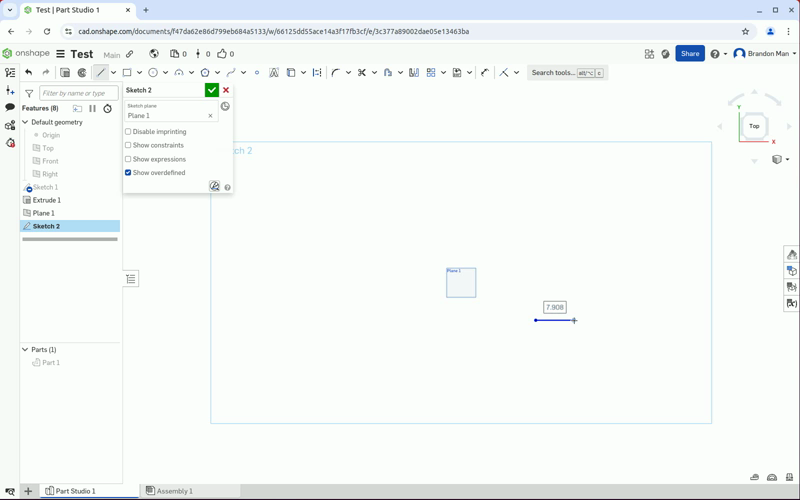
mouse_move(589, 320)
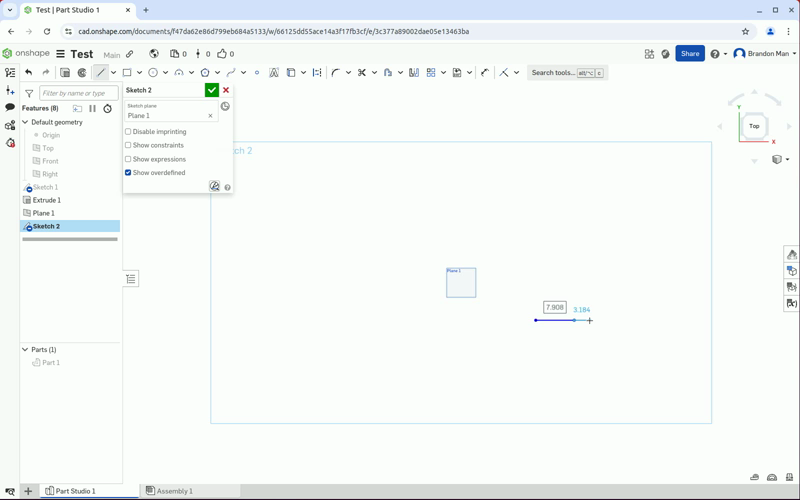
mouse_move(574, 301)
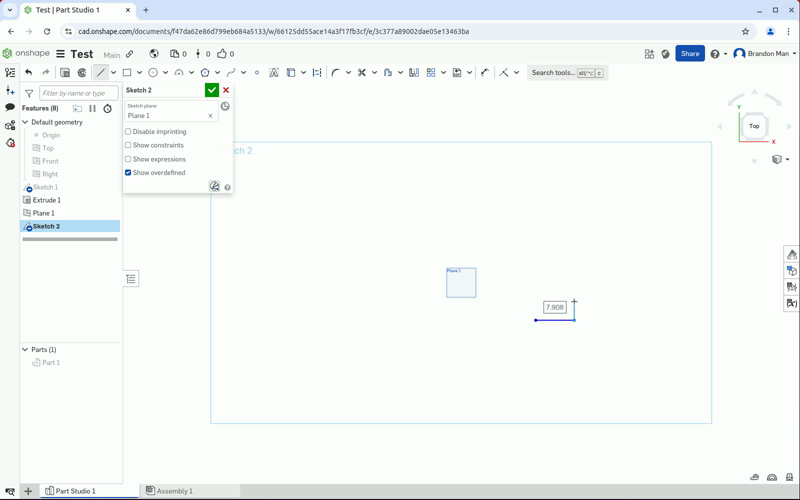
click(574, 301)
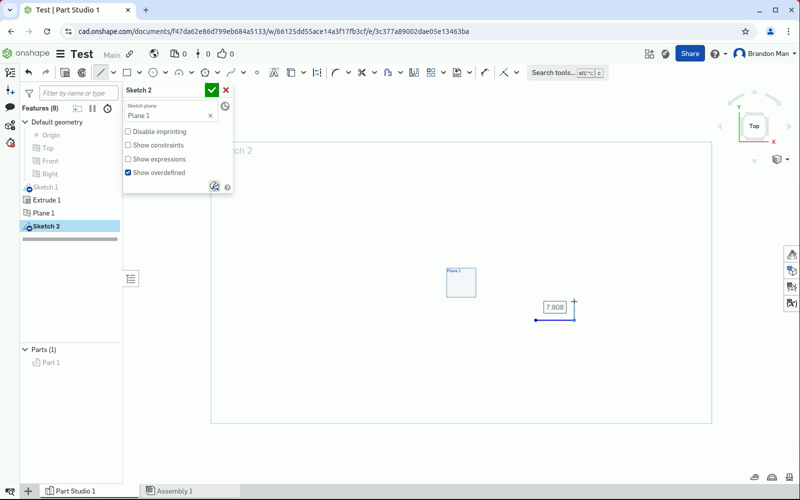
key_up(shift)
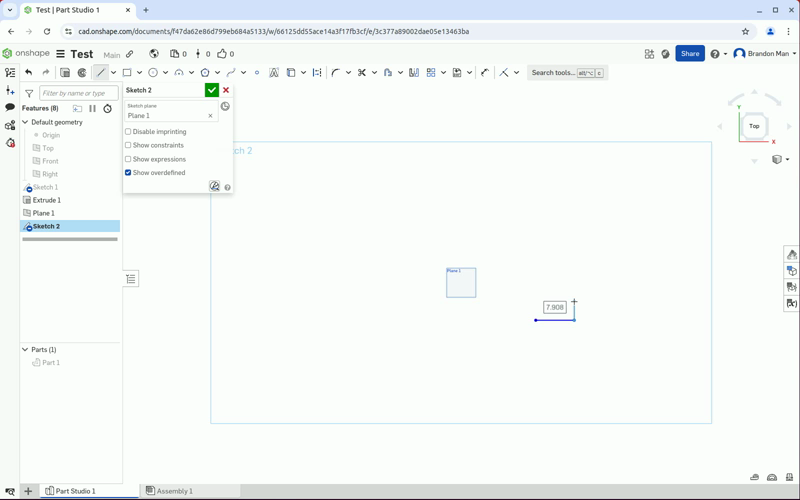
key_down(shift)
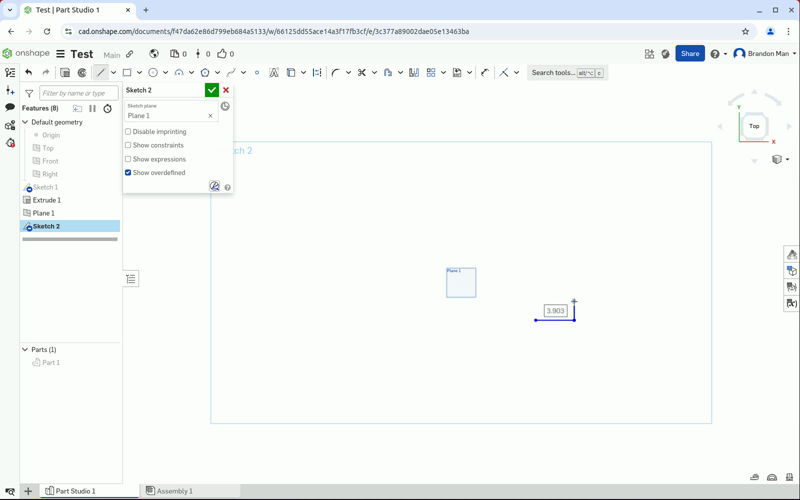
mouse_move(589, 301)
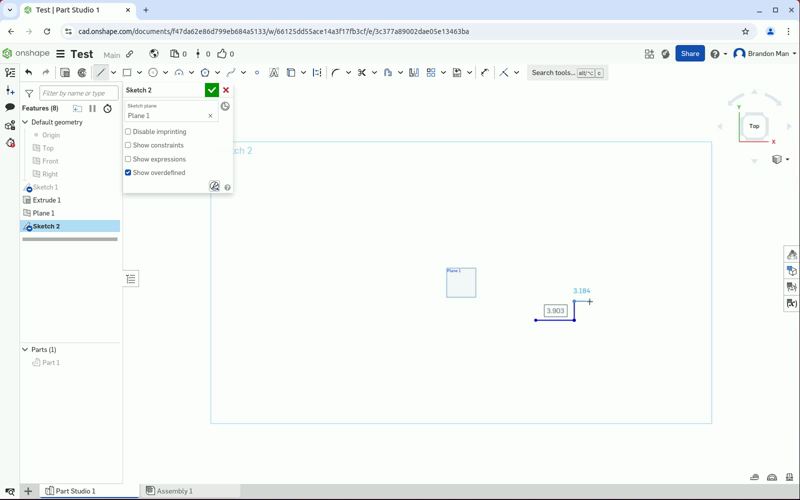
mouse_move(535, 301)
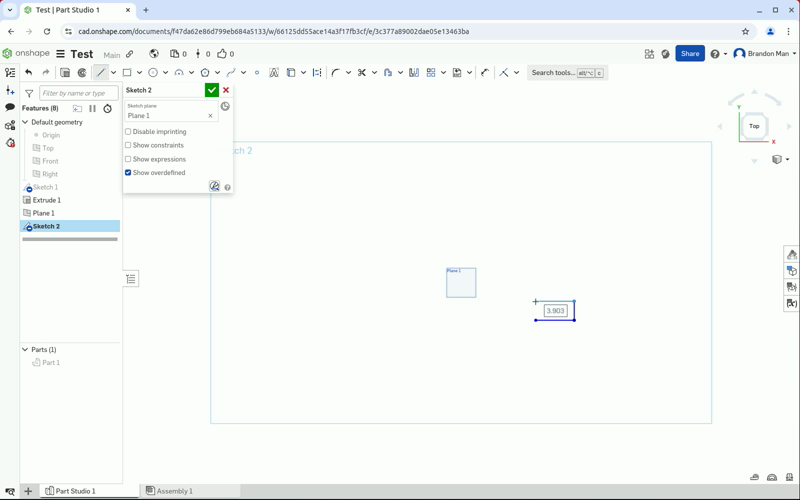
click(535, 301)
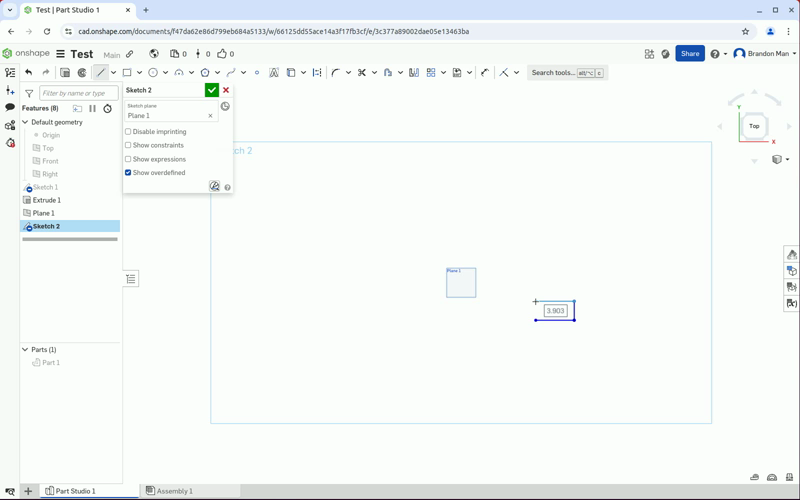
key_up(shift)
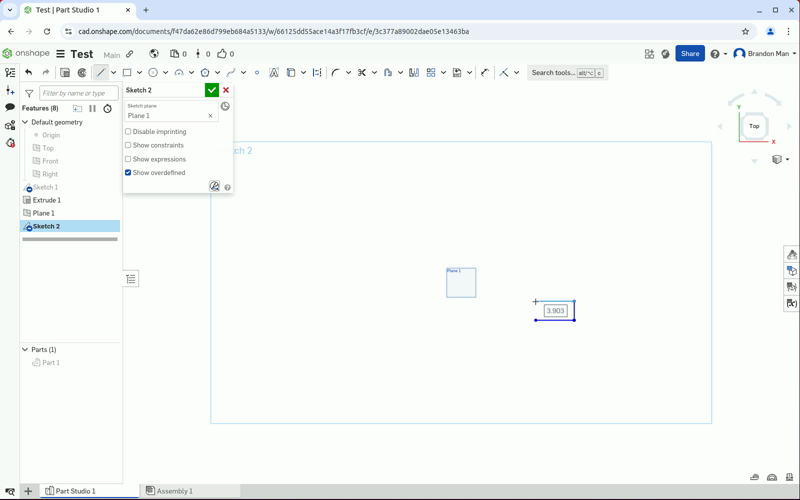
mouse_move(565, 301)
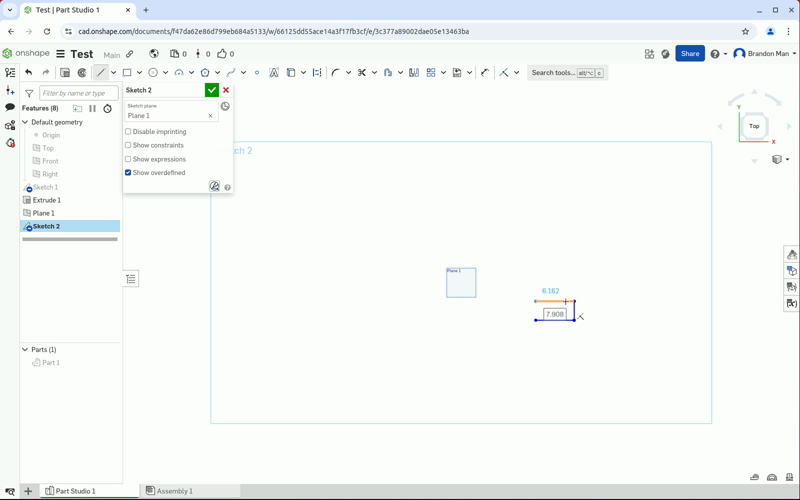
key_down(shift)
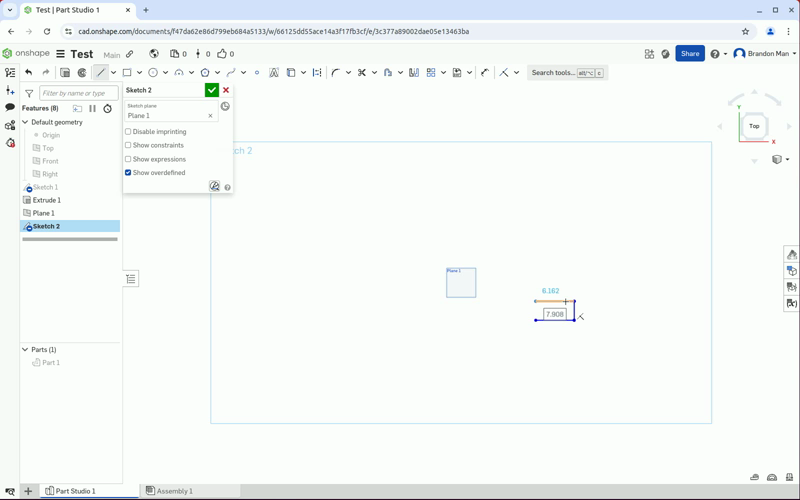
mouse_move(535, 320)
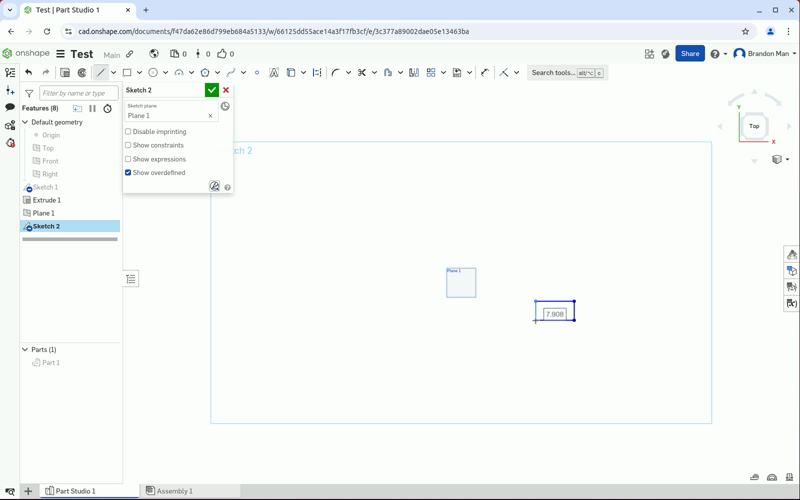
key_up(shift)
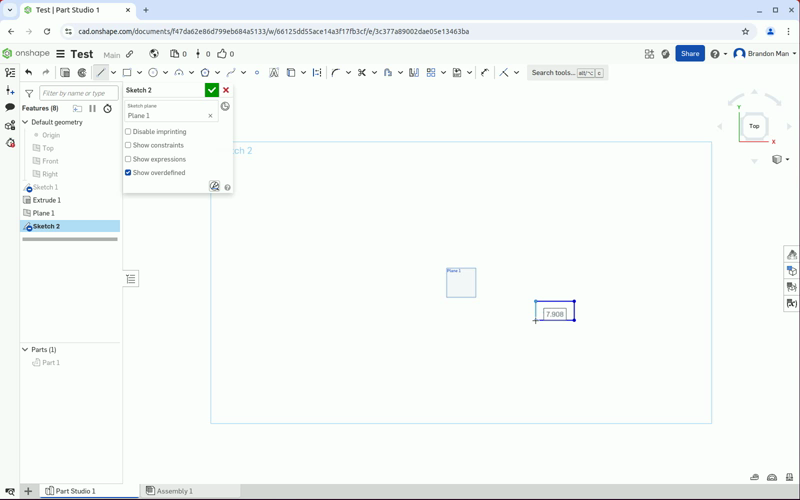
click(535, 320)
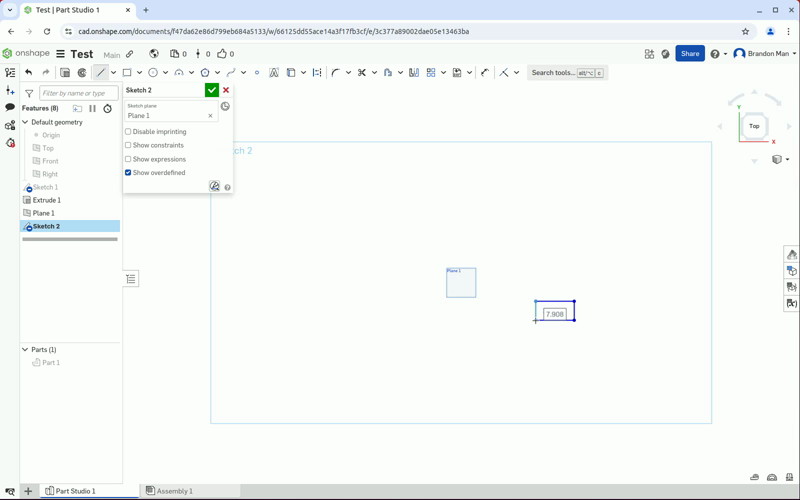
key(esc)
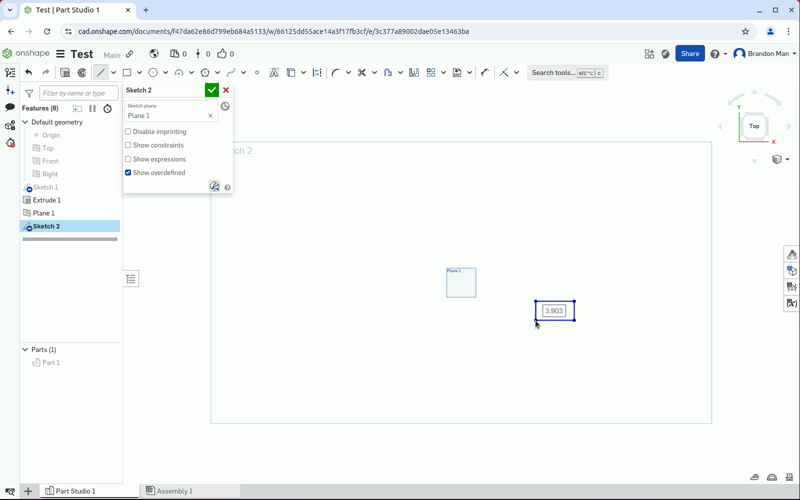
mouse_move(562, 317)
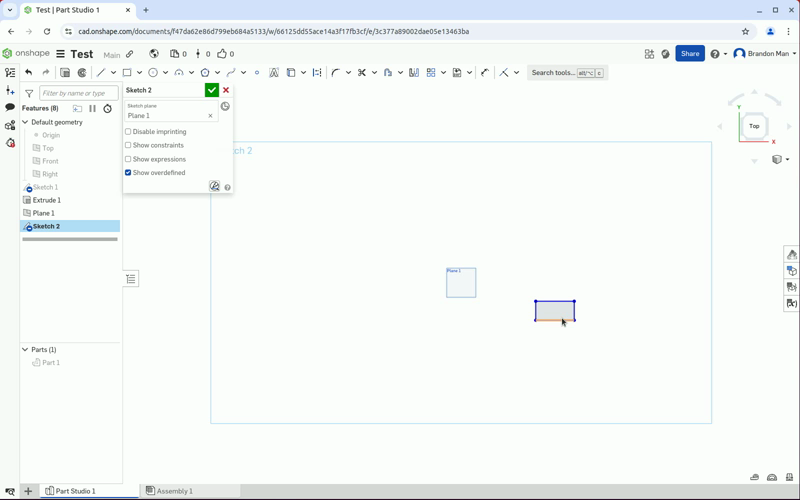
scroll(6)
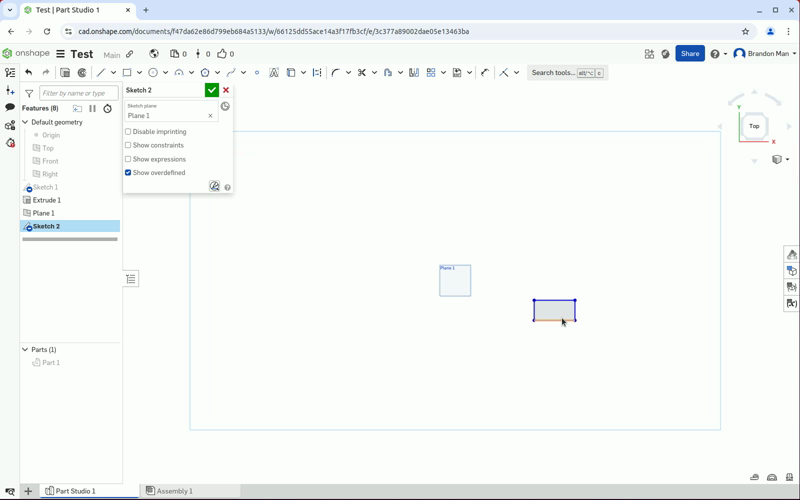
scroll(6)
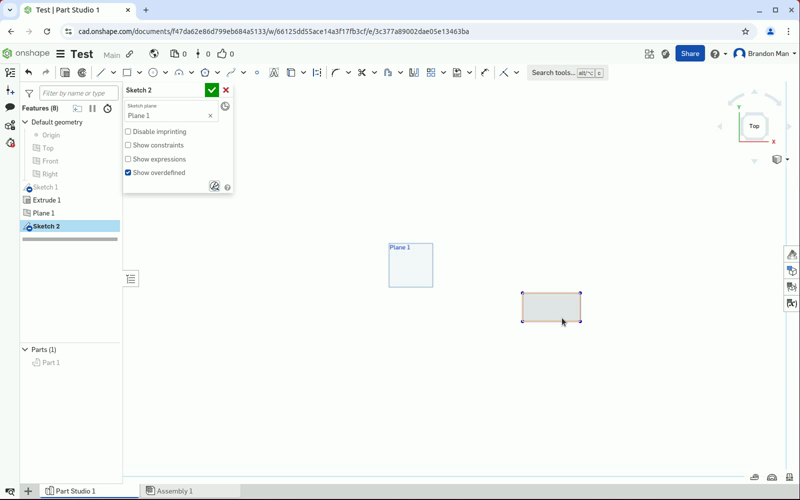
scroll(6)
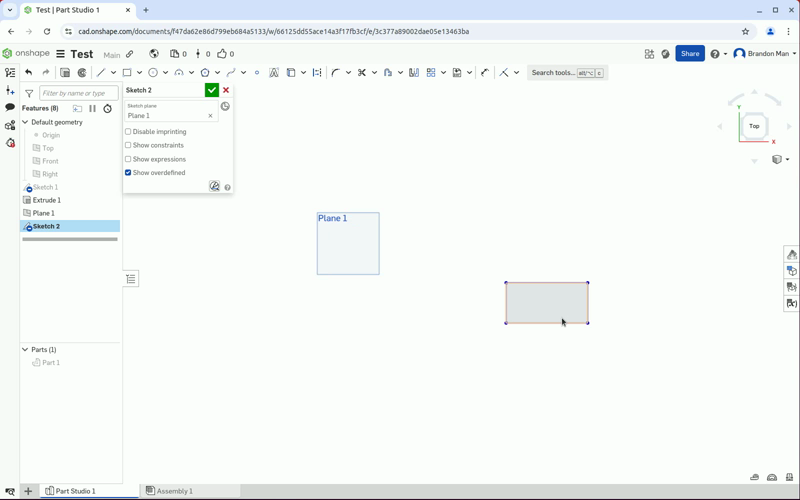
scroll(6)
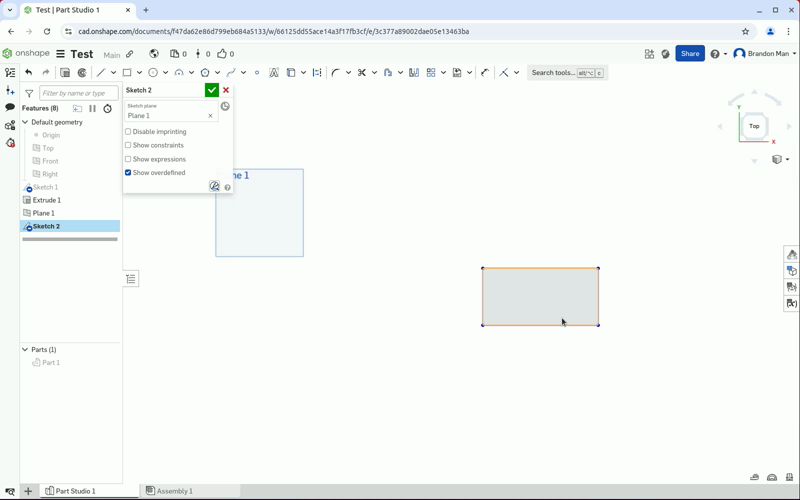
scroll(6)
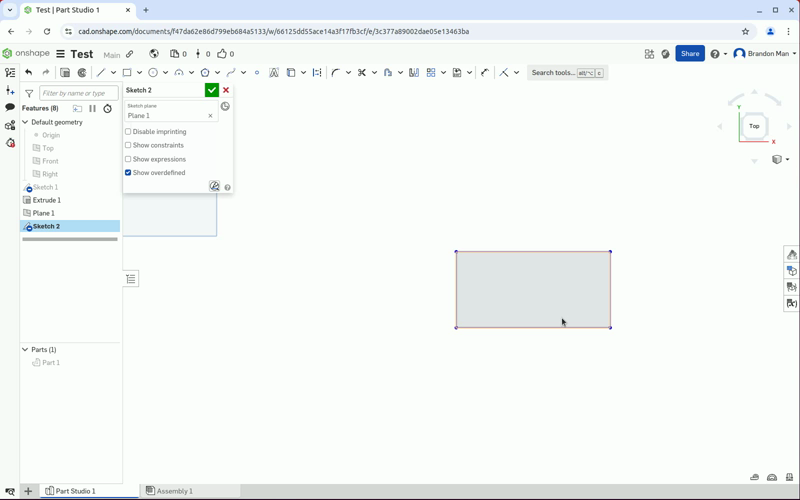
scroll(6)
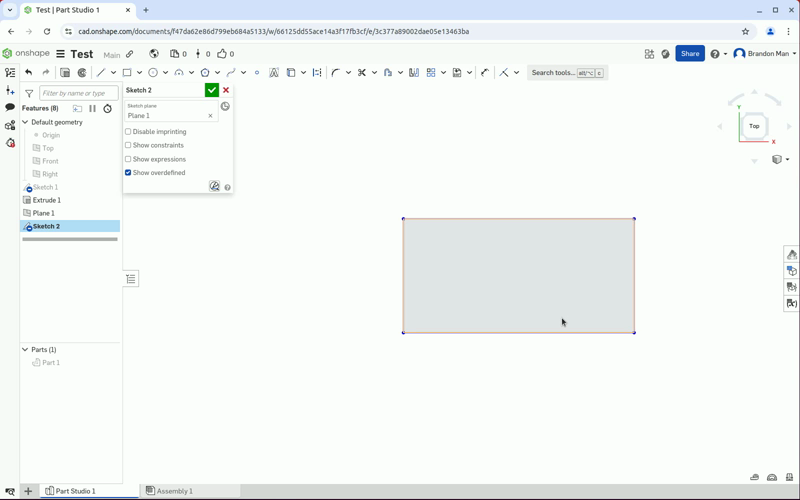
scroll(6)
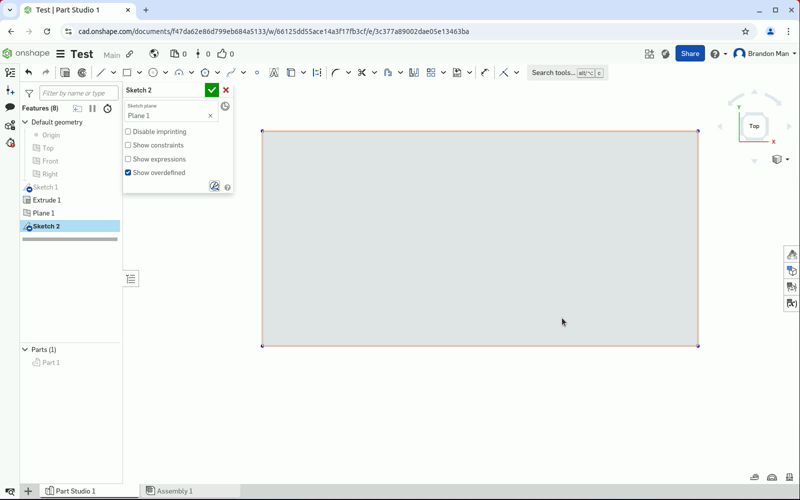
click(562, 317)
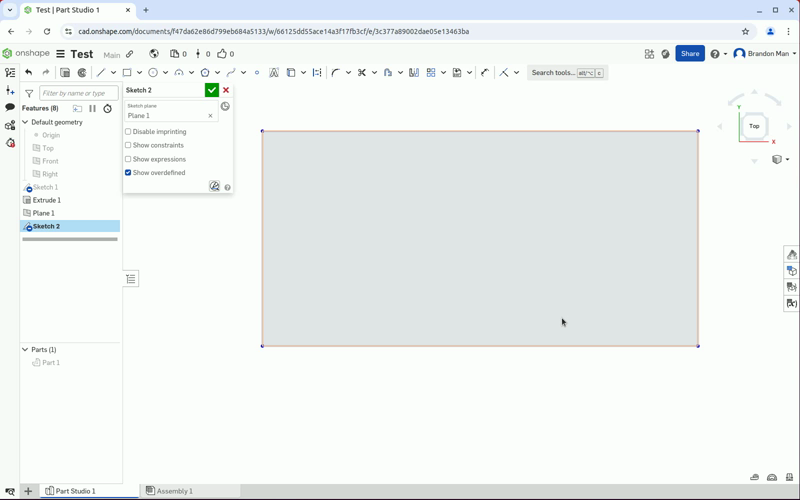
scroll(-6)
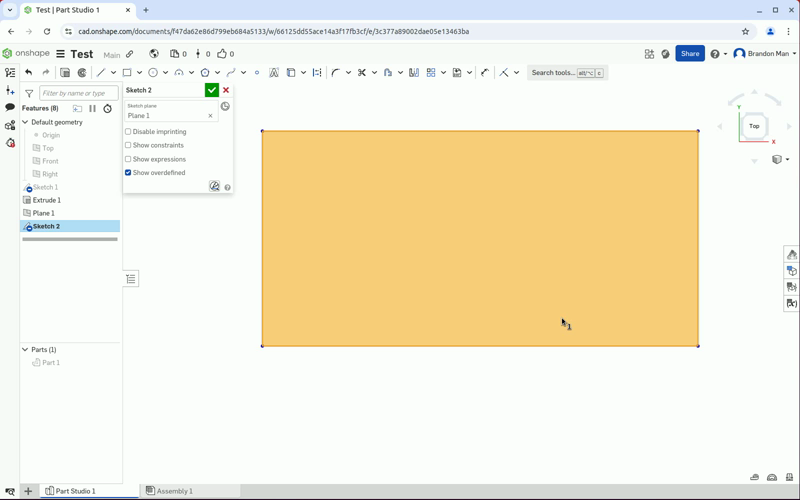
scroll(-6)
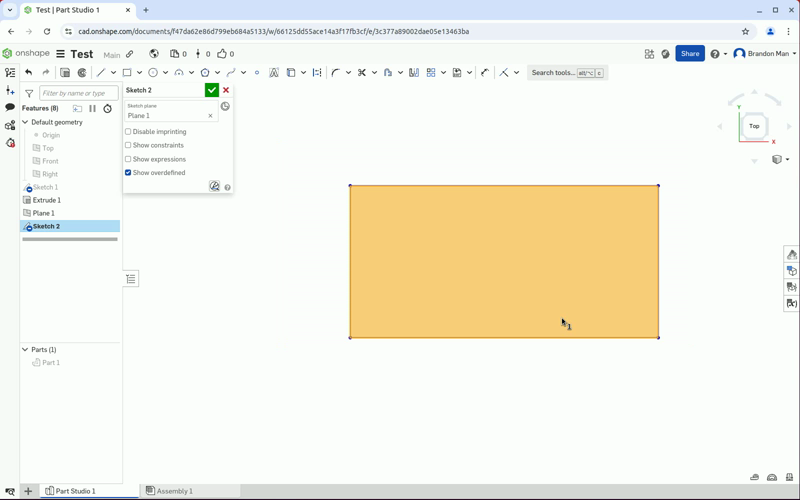
scroll(-6)
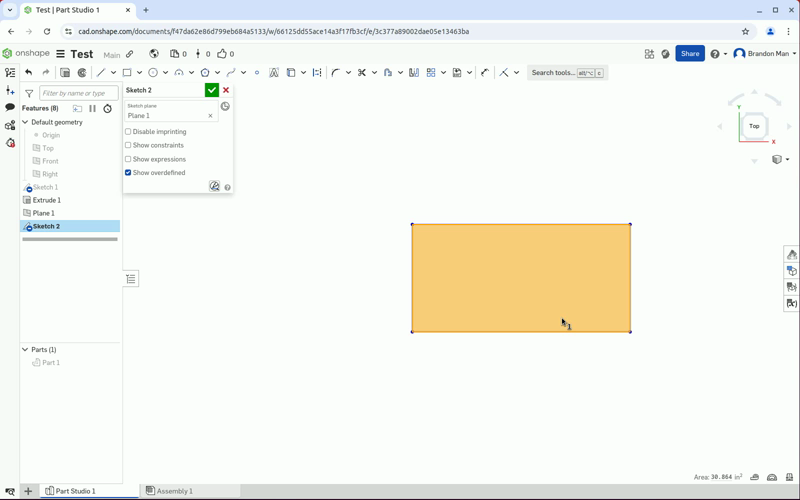
scroll(-6)
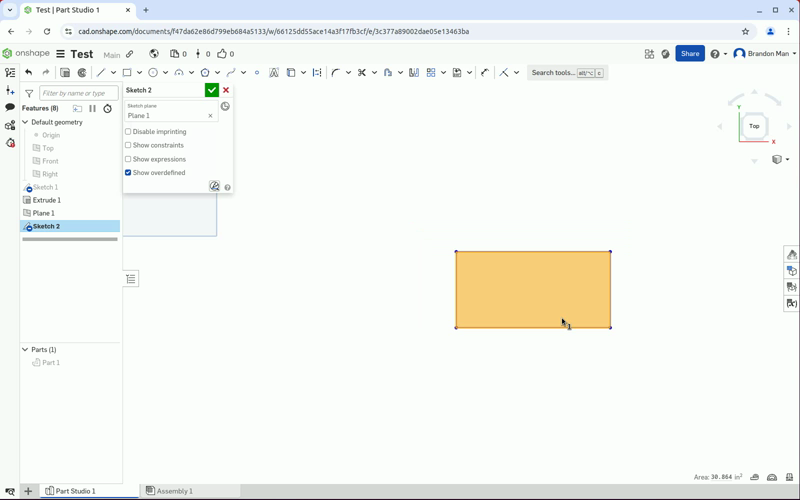
scroll(-6)
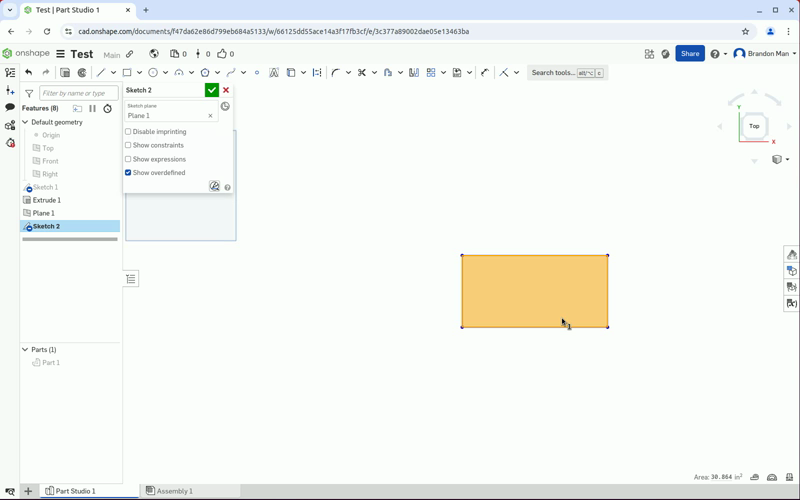
scroll(-6)
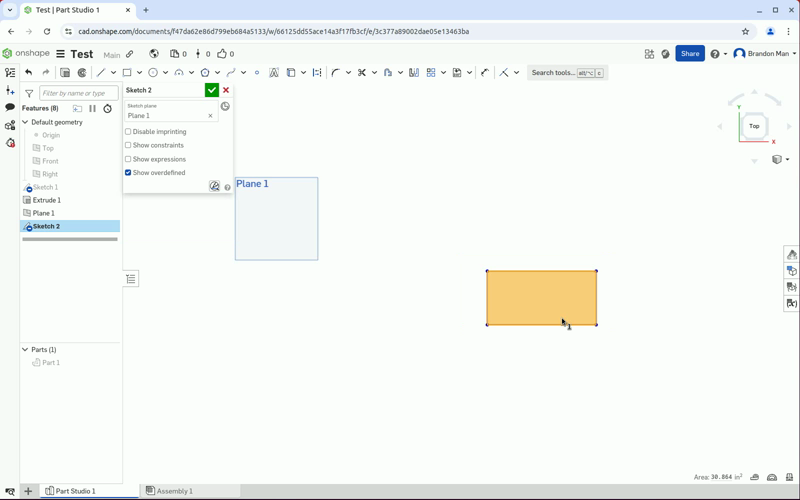
scroll(-6)
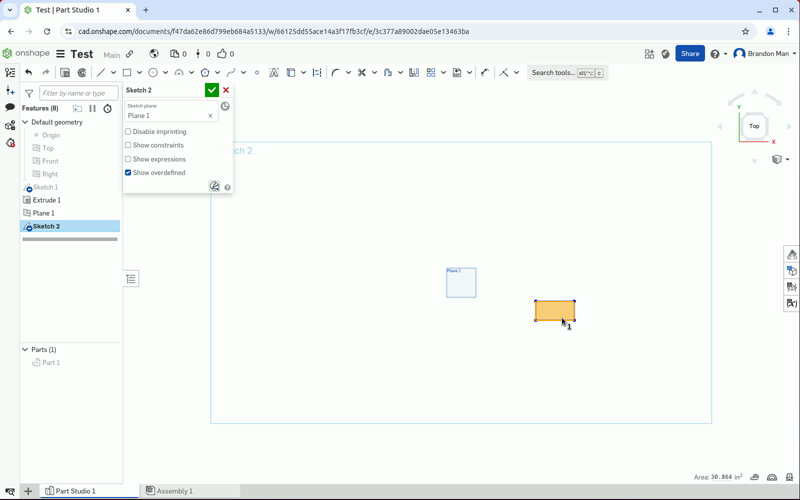
mouse_move(73, 352)
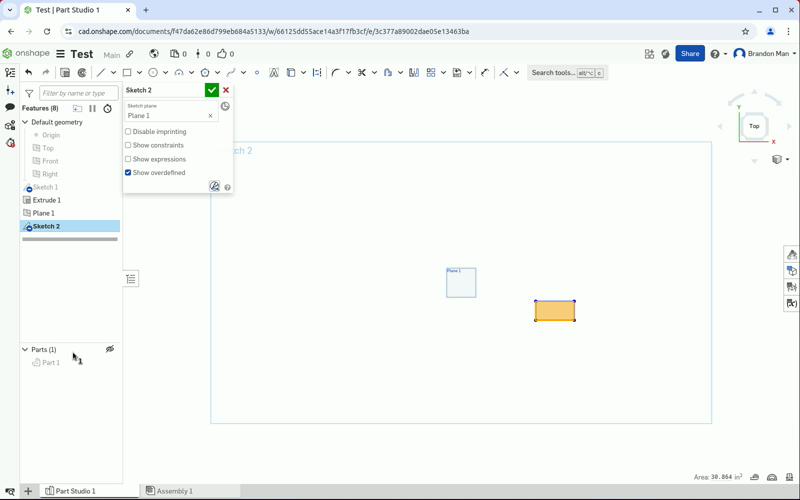
key(shift+y)
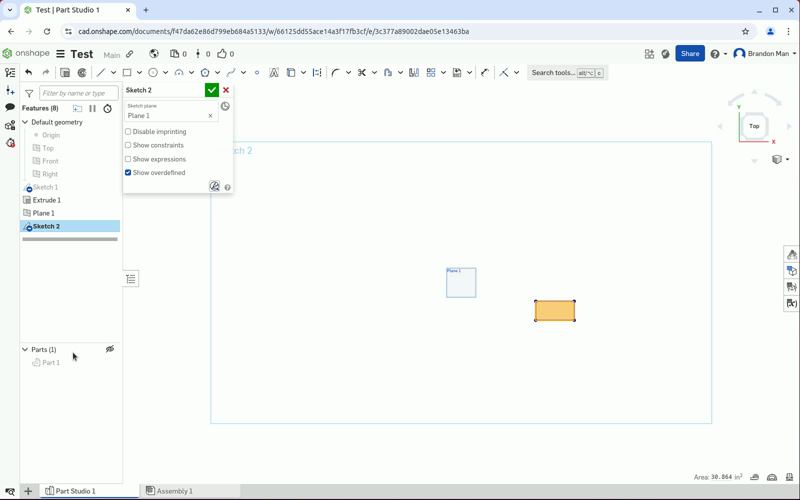
key(shift+e)
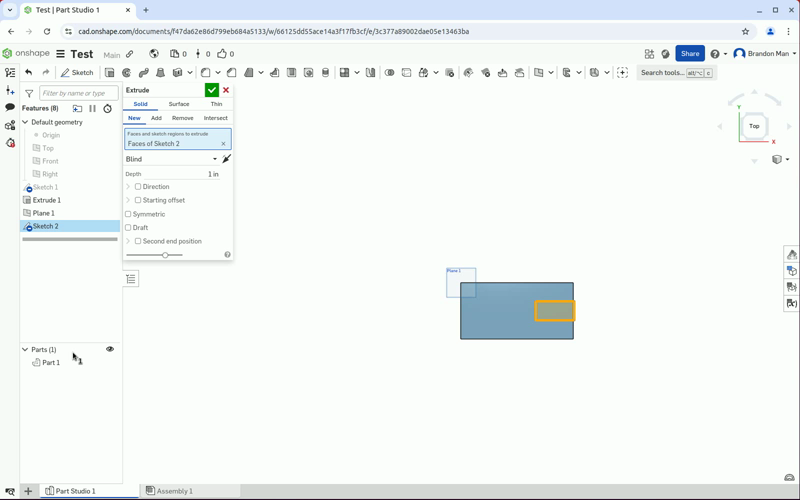
mouse_move(143, 106)
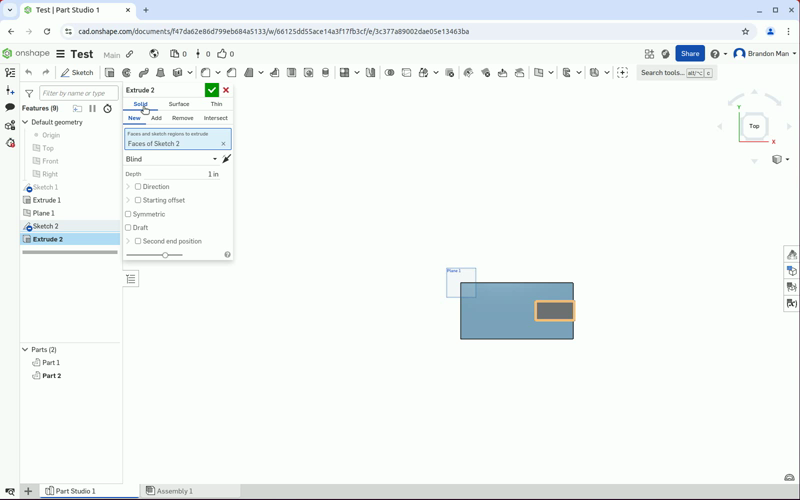
click(143, 106)
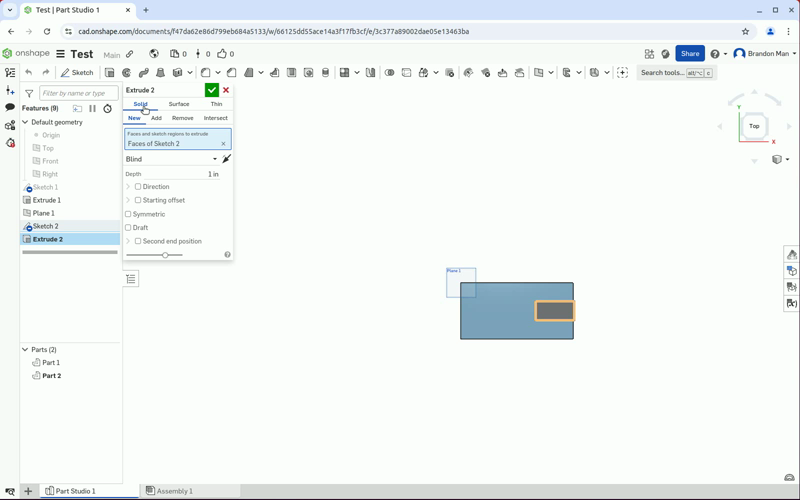
mouse_move(186, 120)
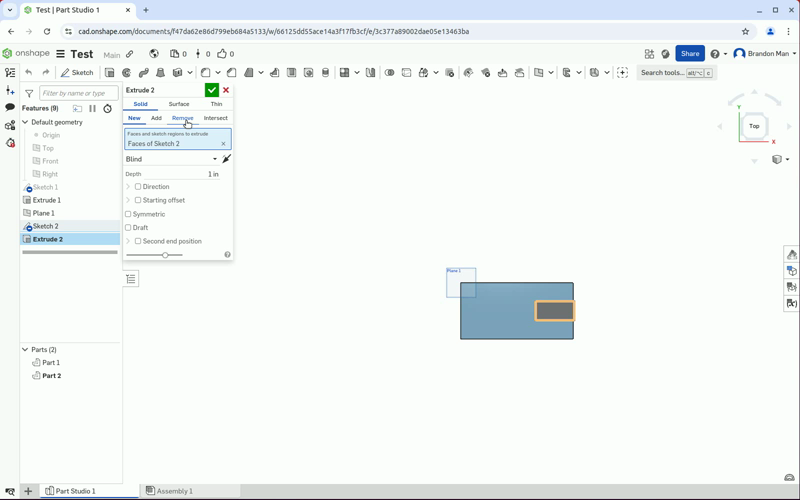
click(186, 120)
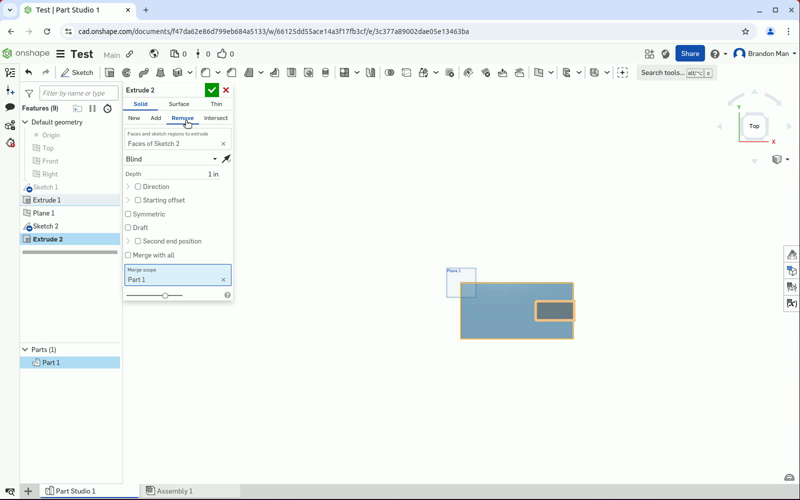
key(tab, 4)
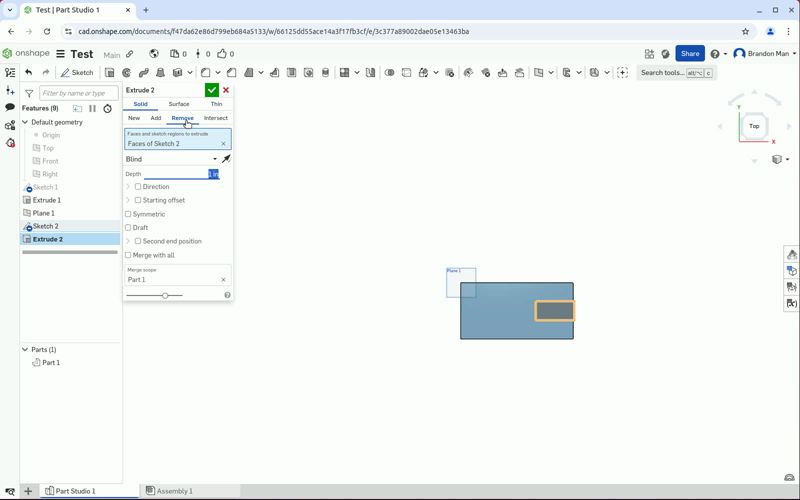
text(7.703)
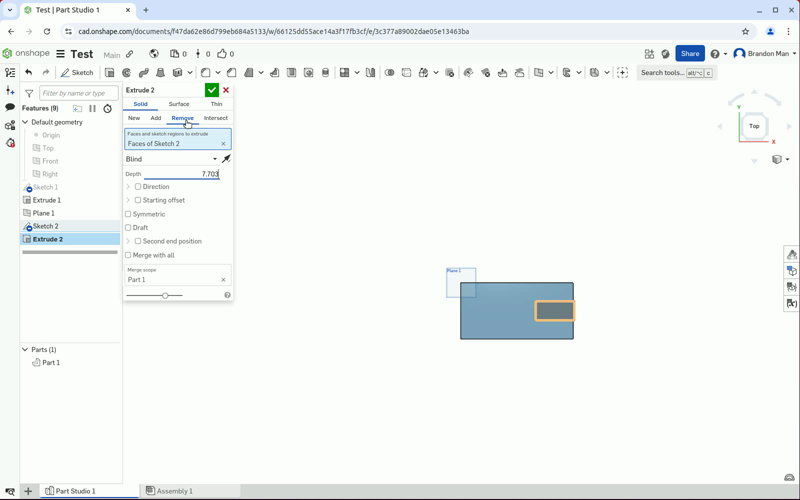
key(tab, 6)
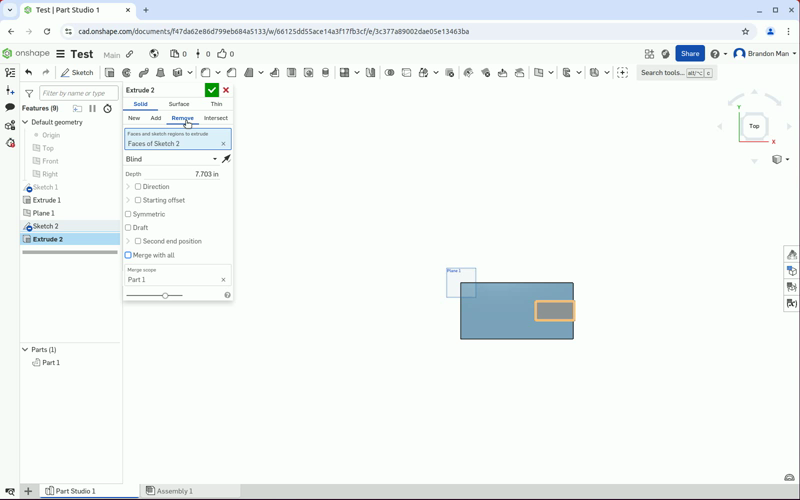
key(space)
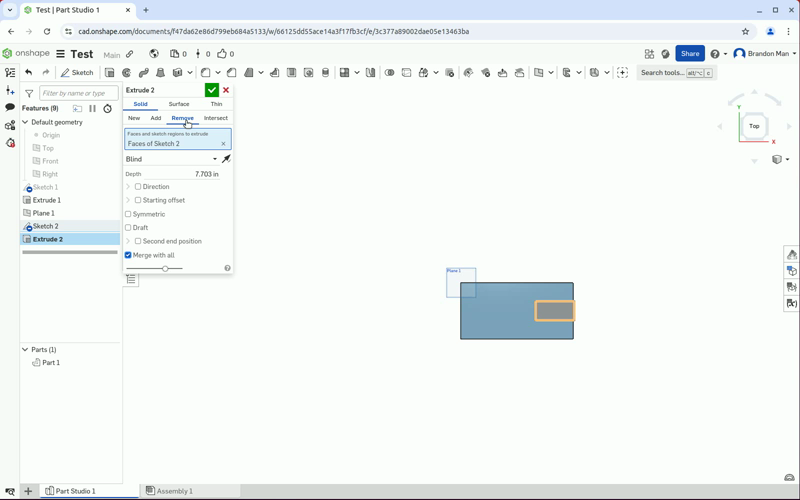
key(enter)
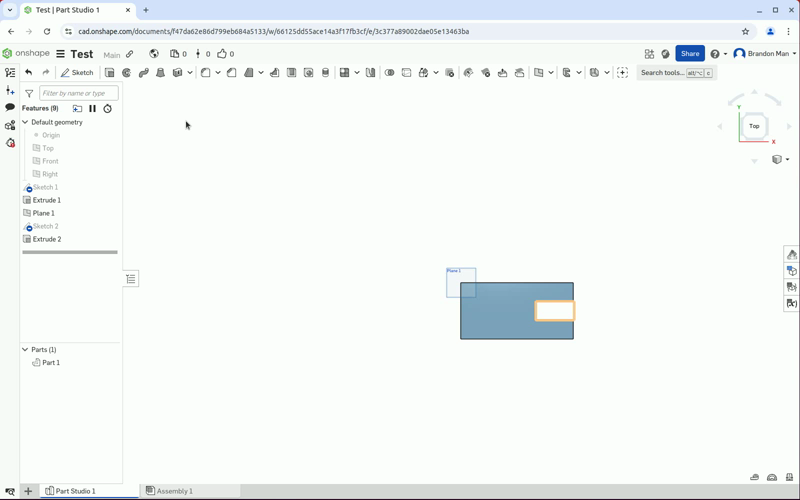
key(shift+h)
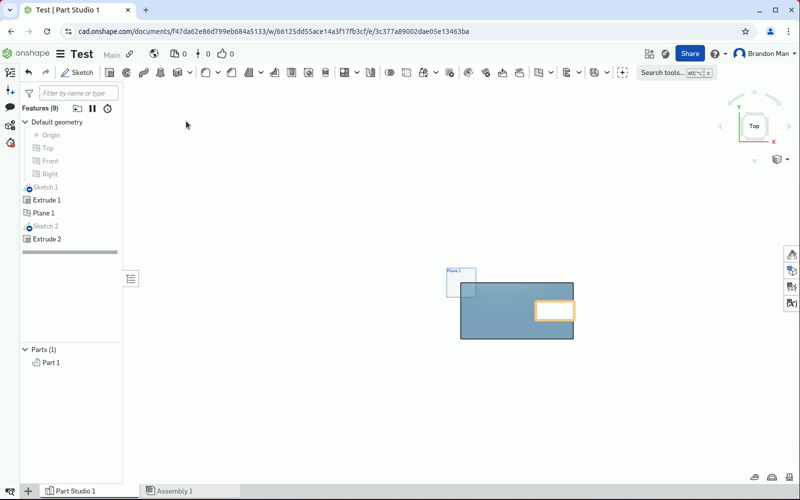
key(shift+h)
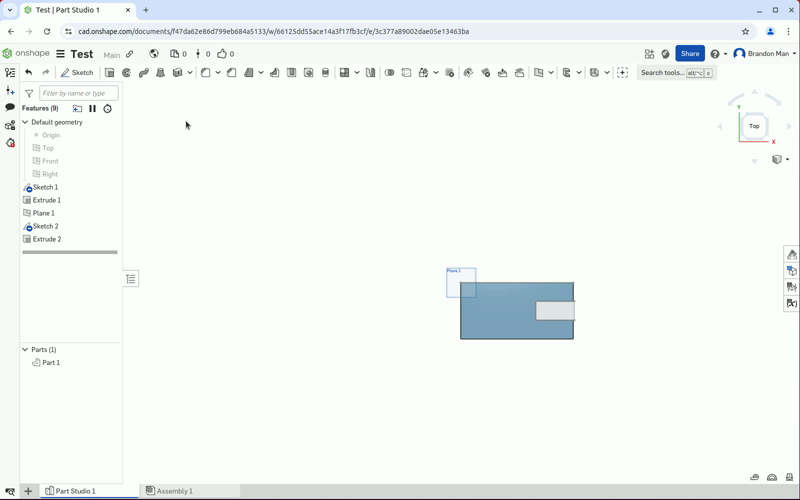
key(shift+7)
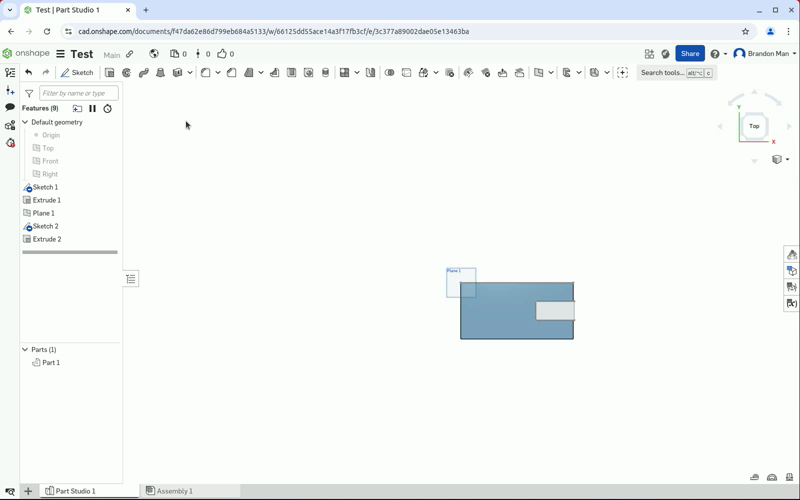
key(up, 3)
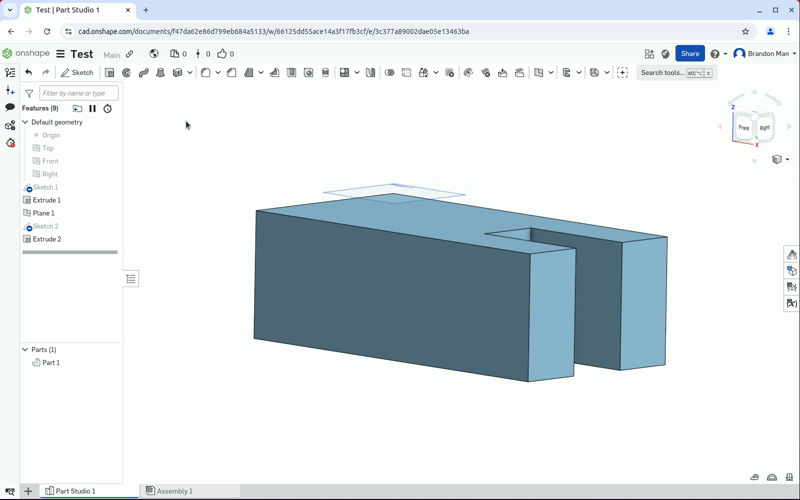
key(left, 3)
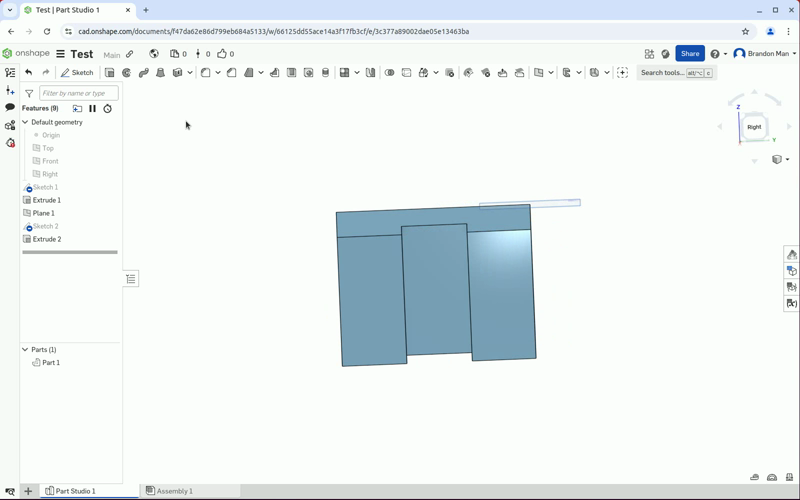
key(right, 3)
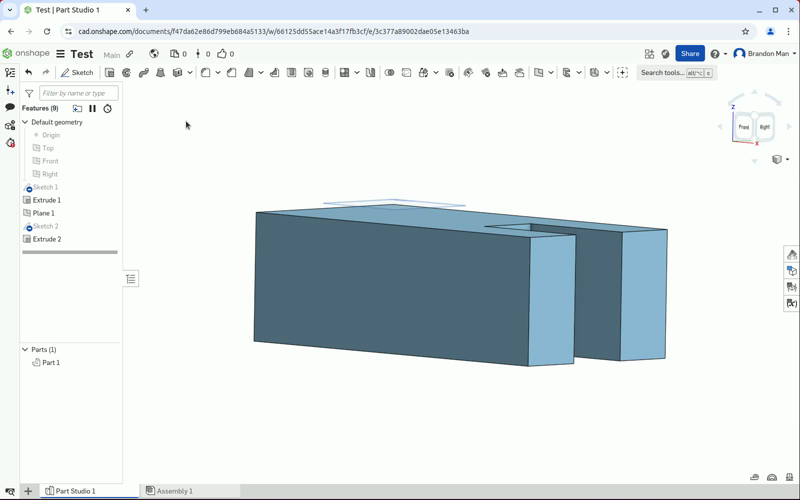
key(down, 3)
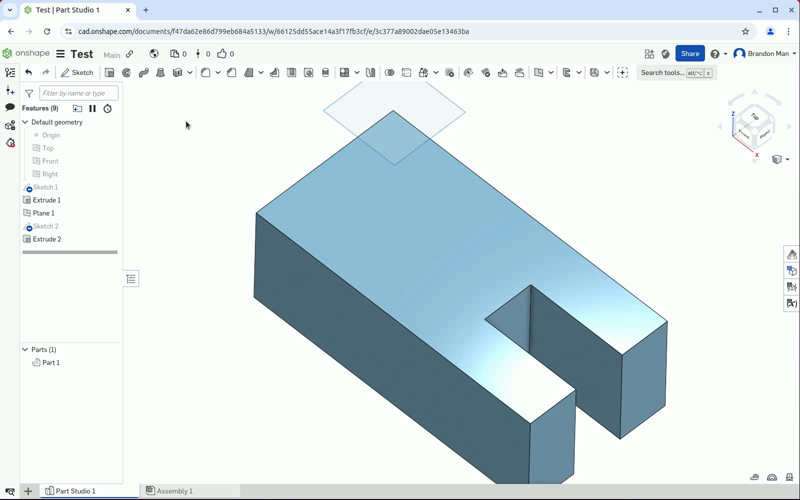
mouse_move(73, 189)
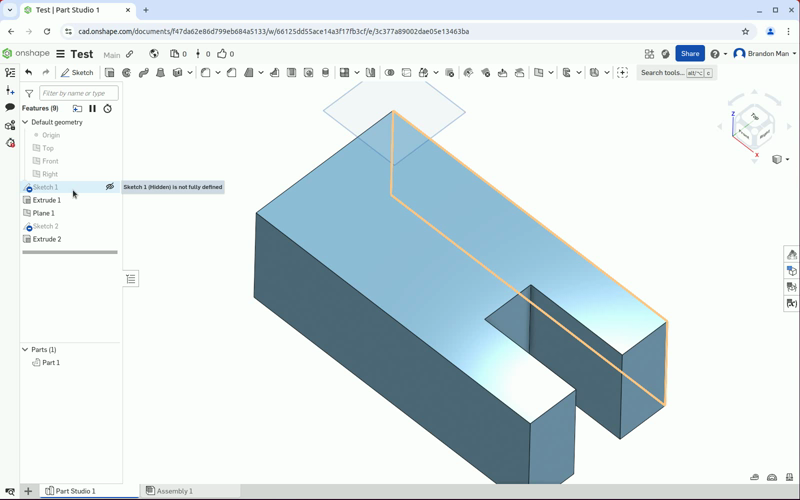
click(73, 189)